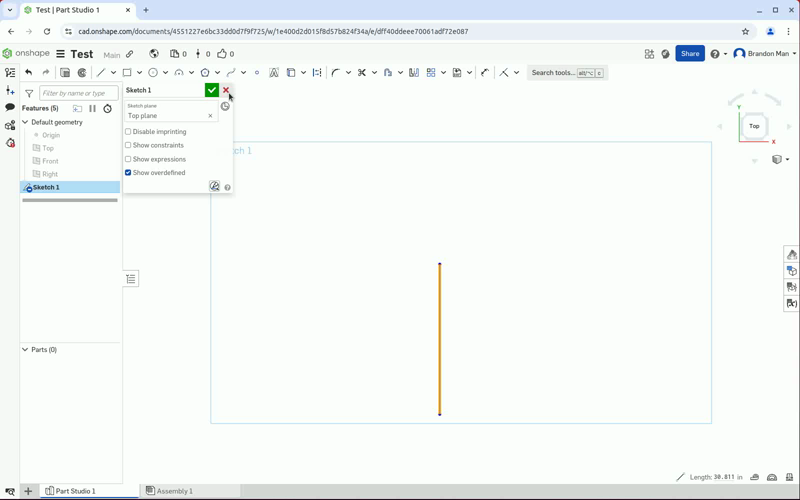
key(shift+h)
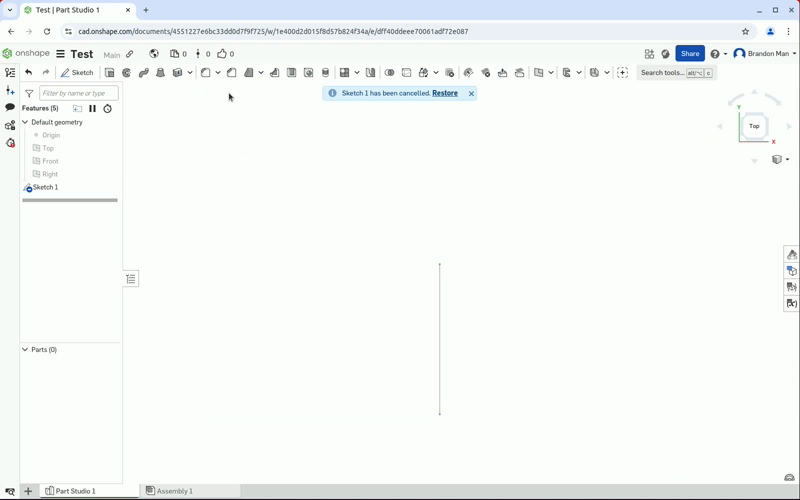
key(shift+s)
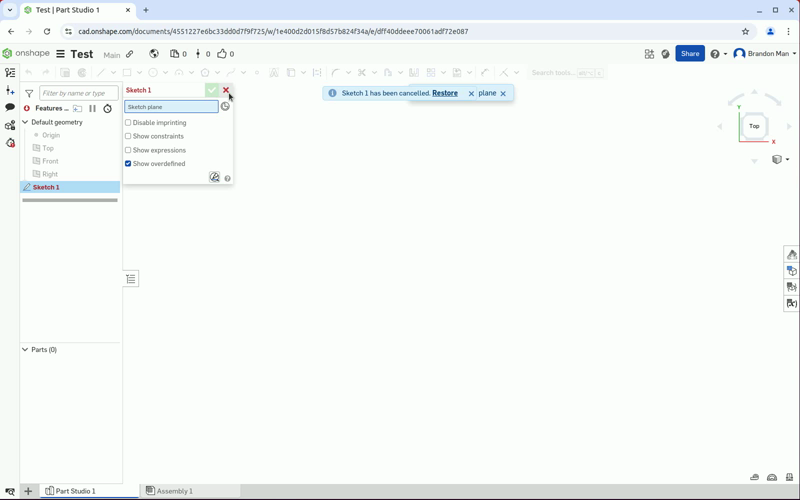
mouse_move(73, 150)
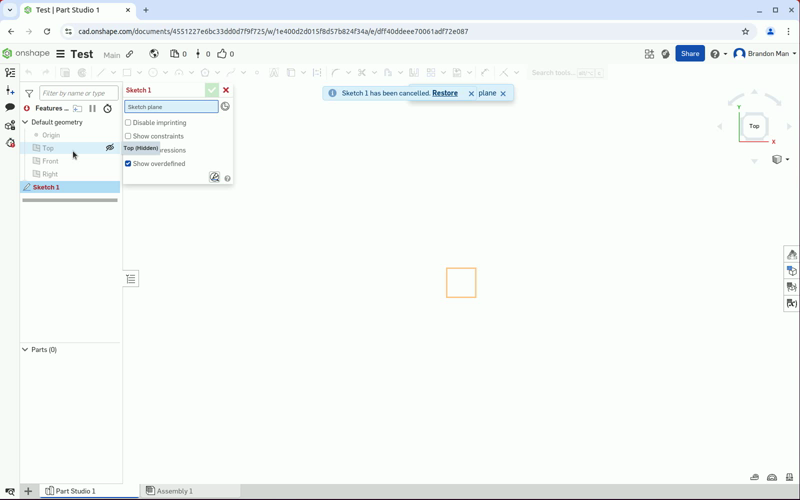
click(73, 150)
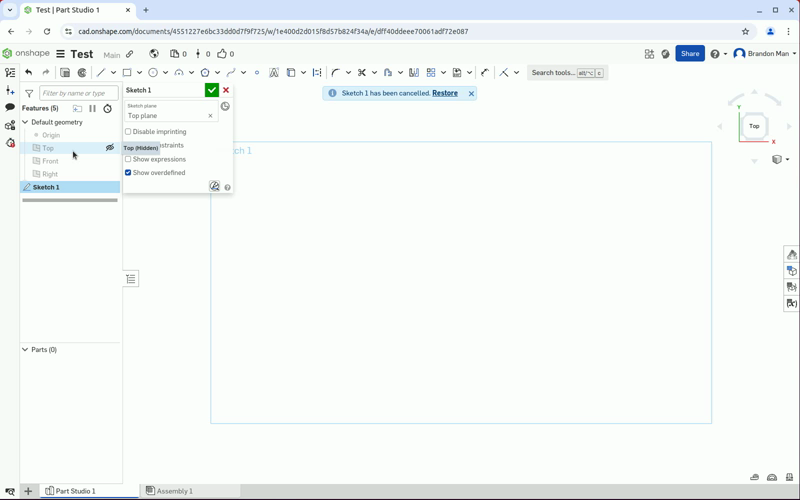
mouse_move(73, 352)
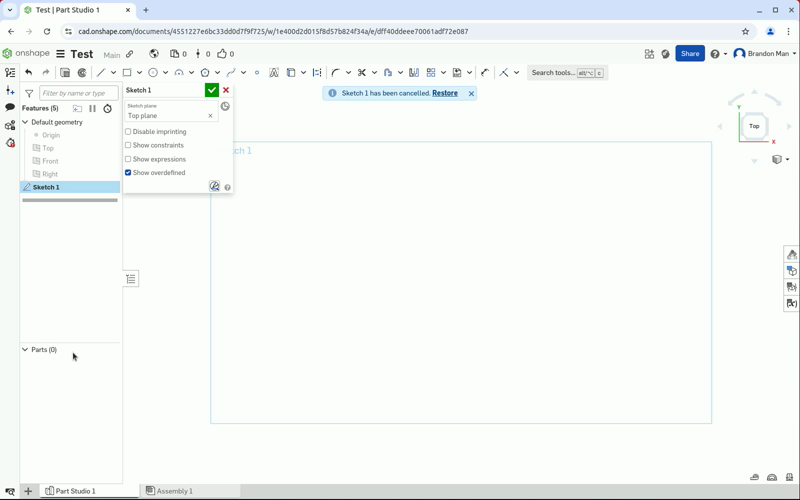
key(y)
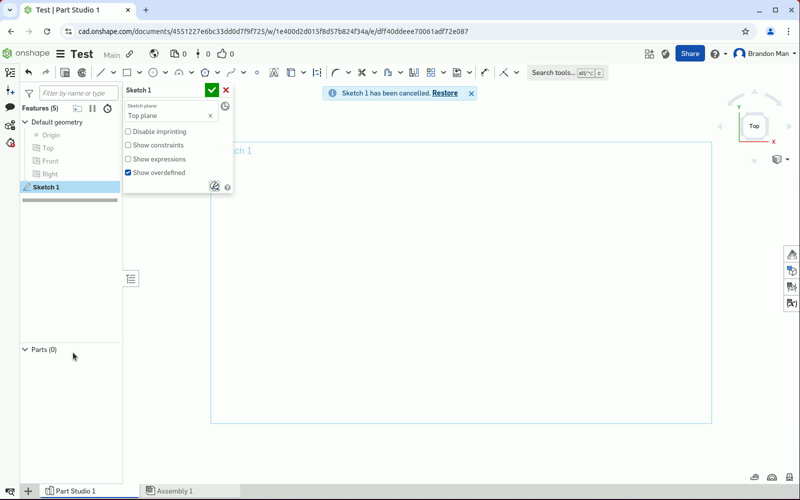
key(c)
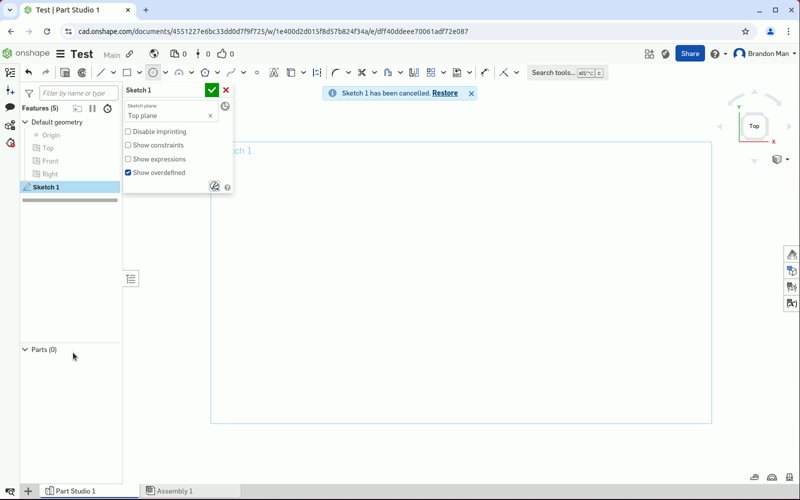
key_down(shift)
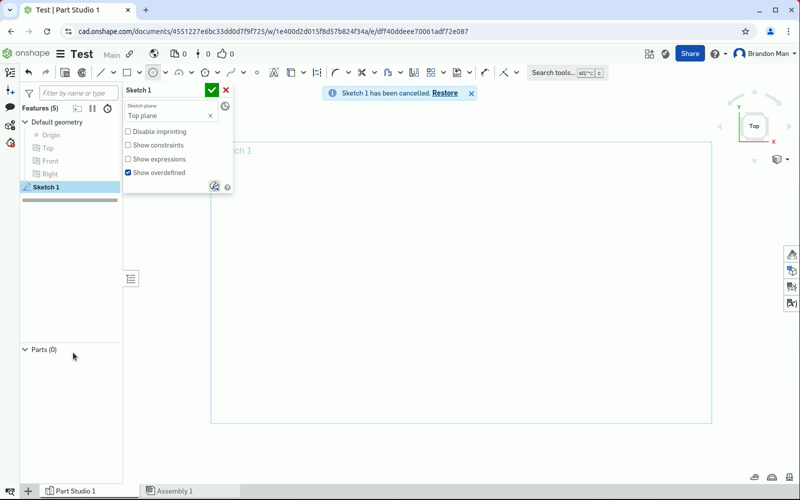
mouse_move(461, 282)
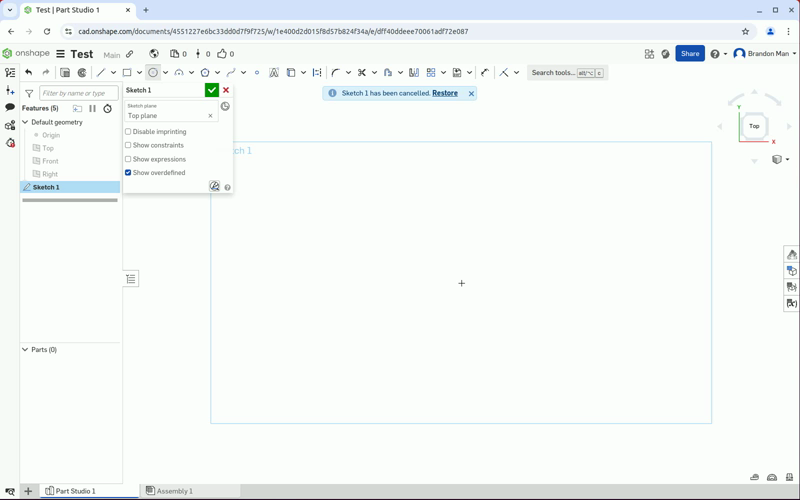
click(461, 282)
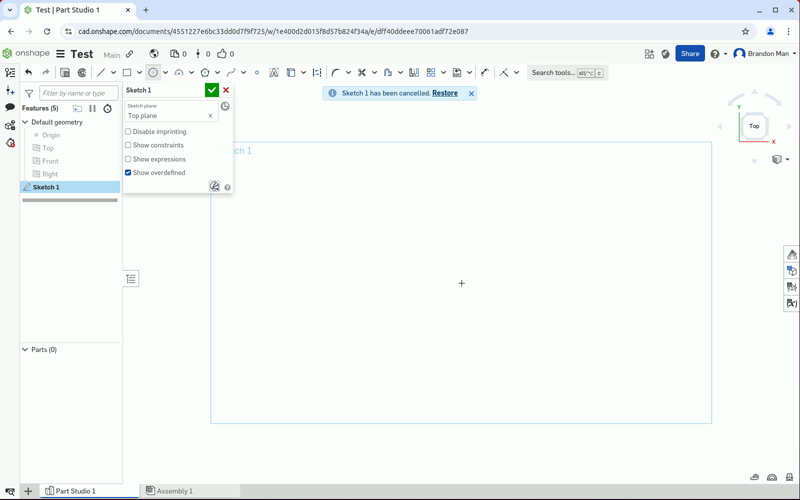
key_up(shift)
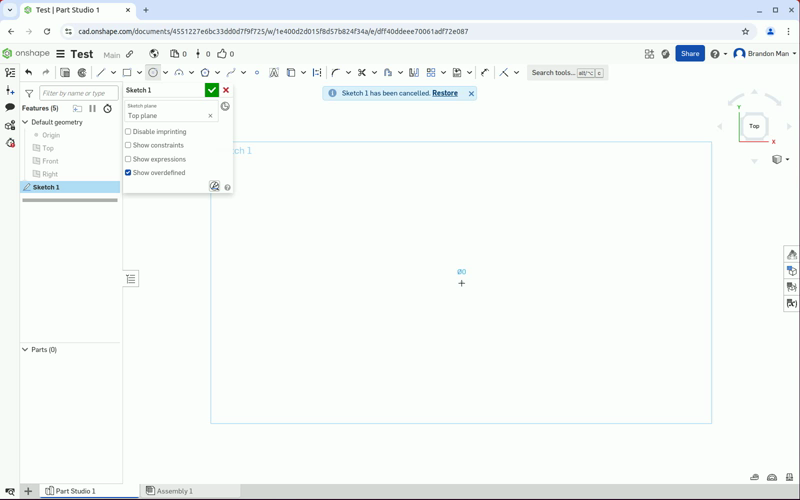
mouse_move(507, 282)
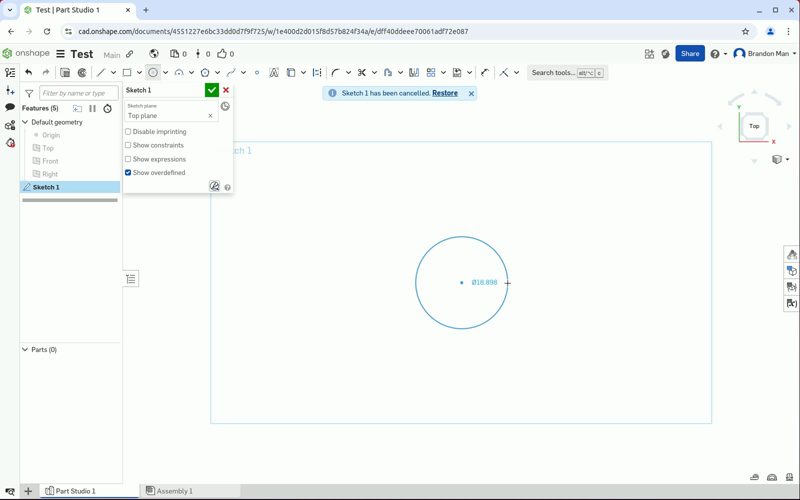
click(507, 282)
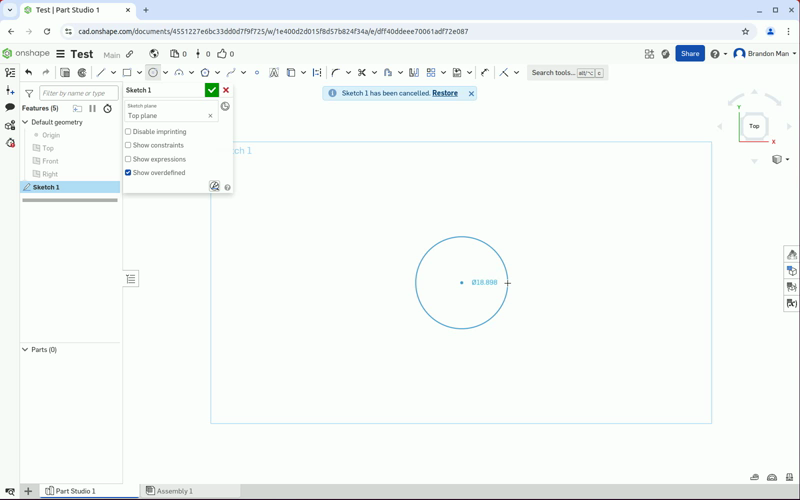
key(esc)
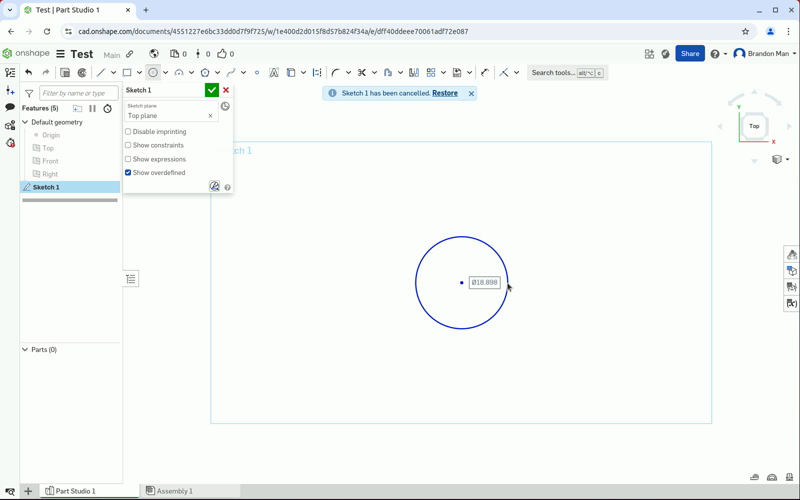
key(c)
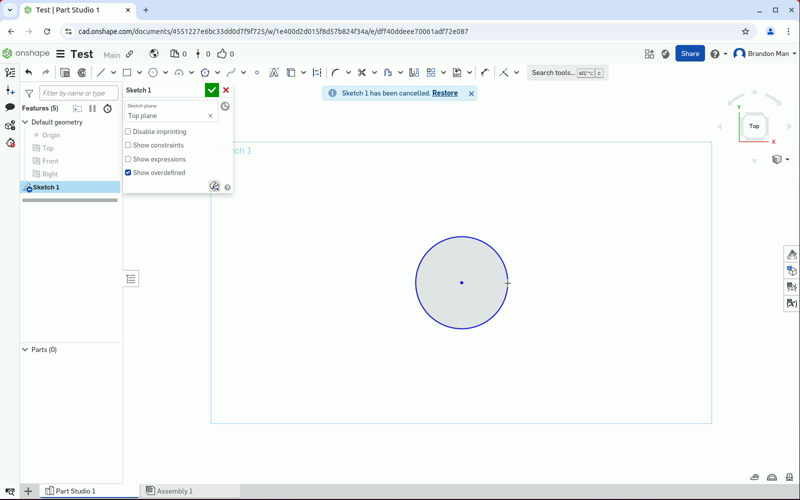
key_down(shift)
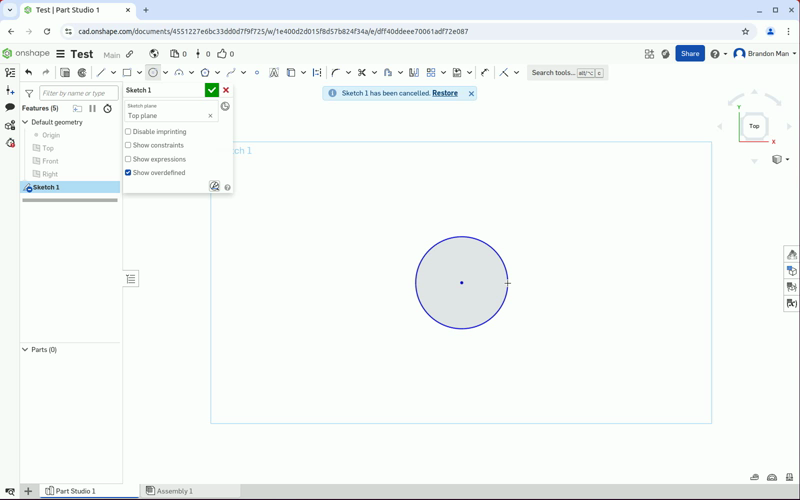
mouse_move(461, 282)
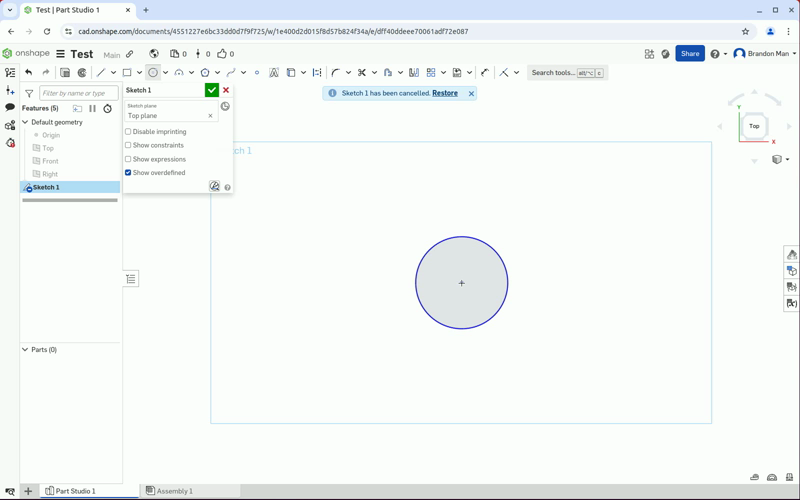
click(461, 282)
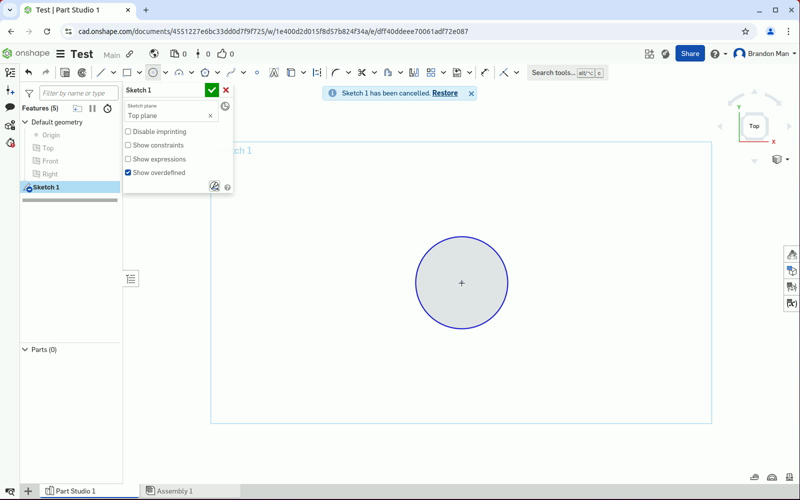
key_up(shift)
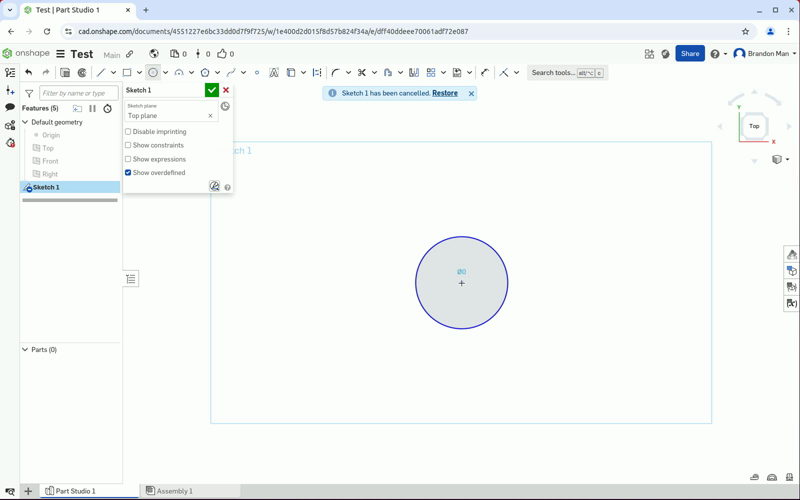
mouse_move(484, 282)
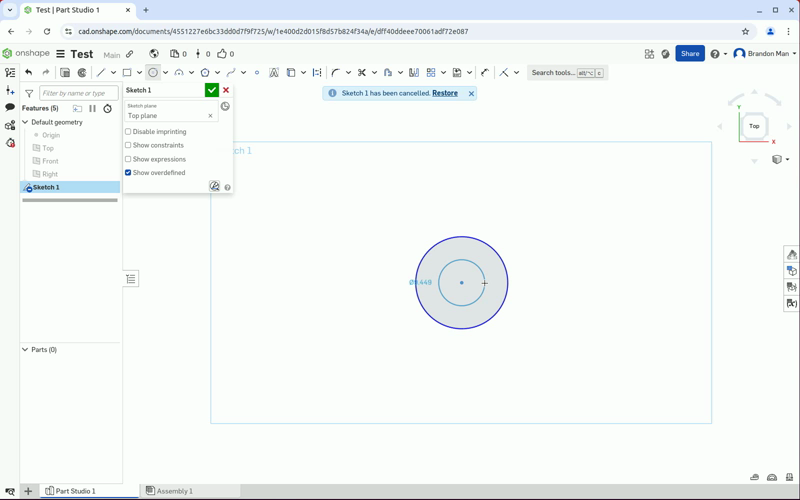
click(484, 282)
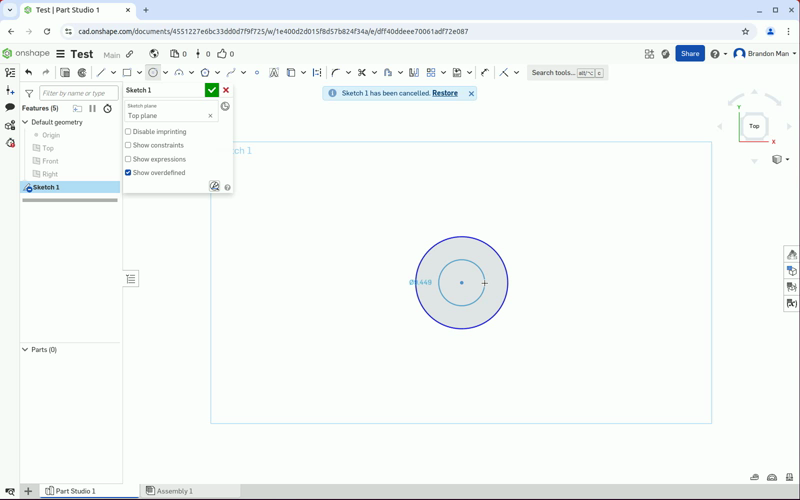
key(esc)
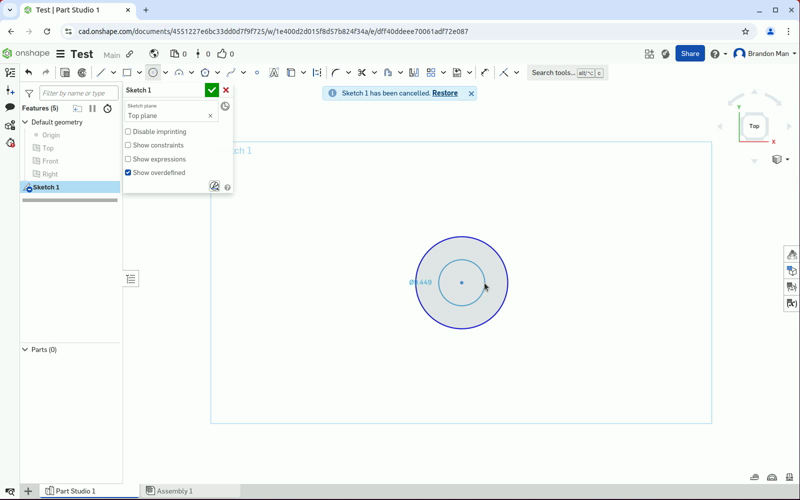
mouse_move(498, 270)
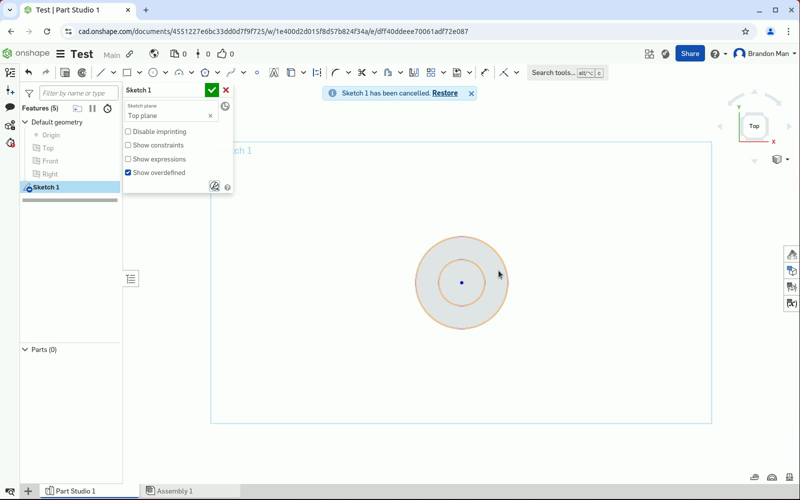
click(498, 270)
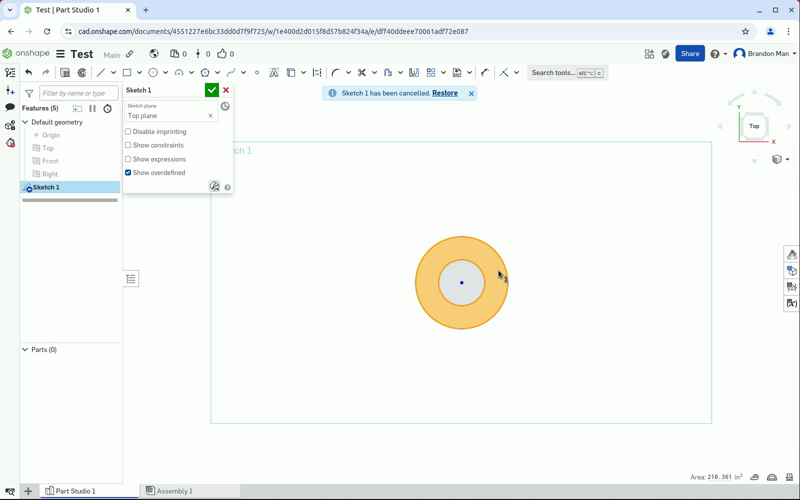
mouse_move(73, 352)
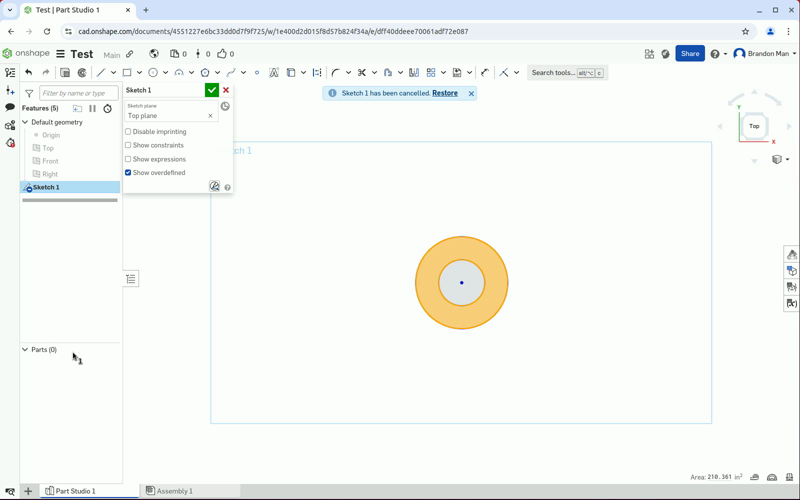
key(shift+y)
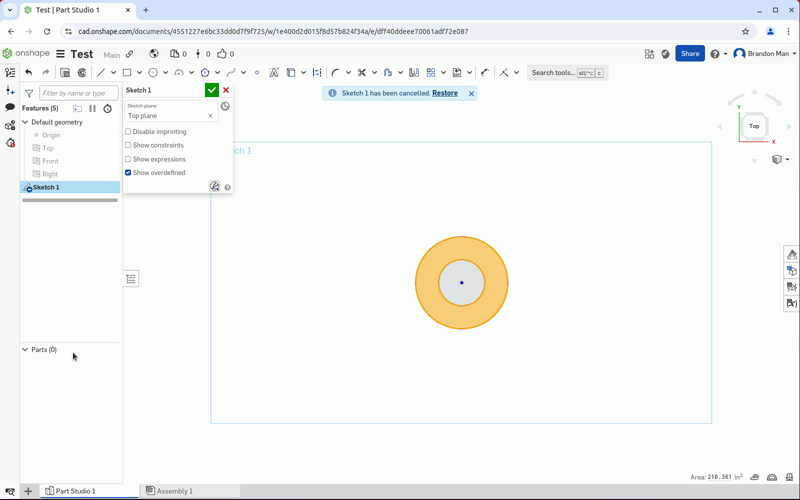
key(shift+e)
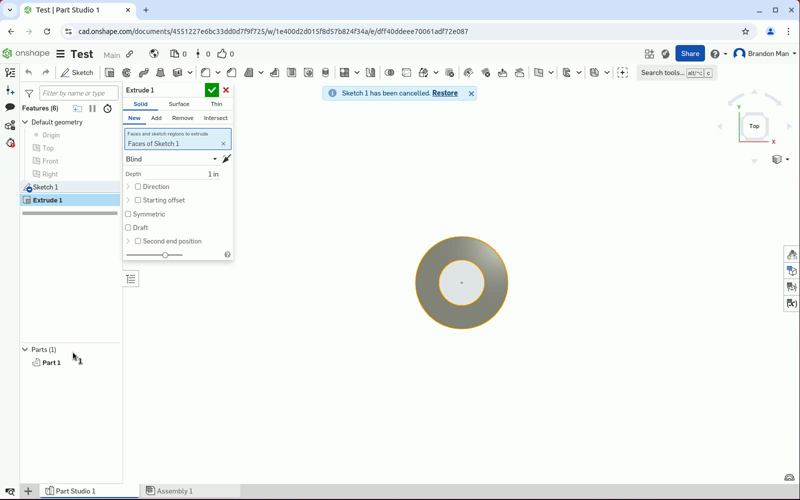
mouse_move(143, 106)
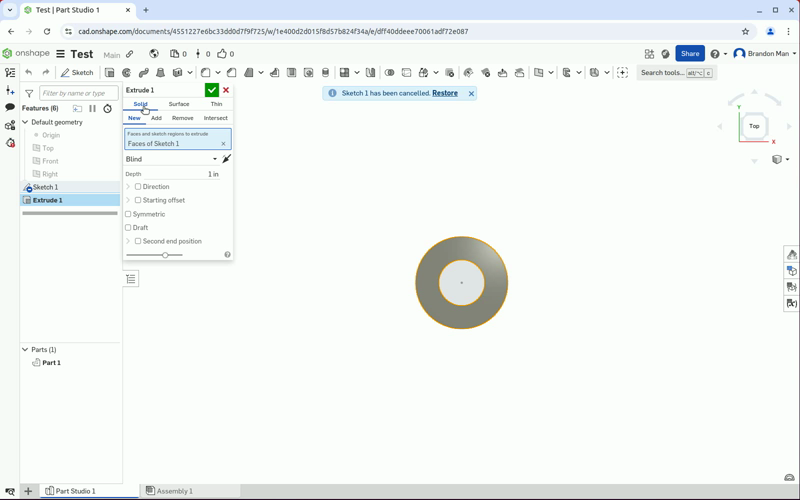
click(143, 106)
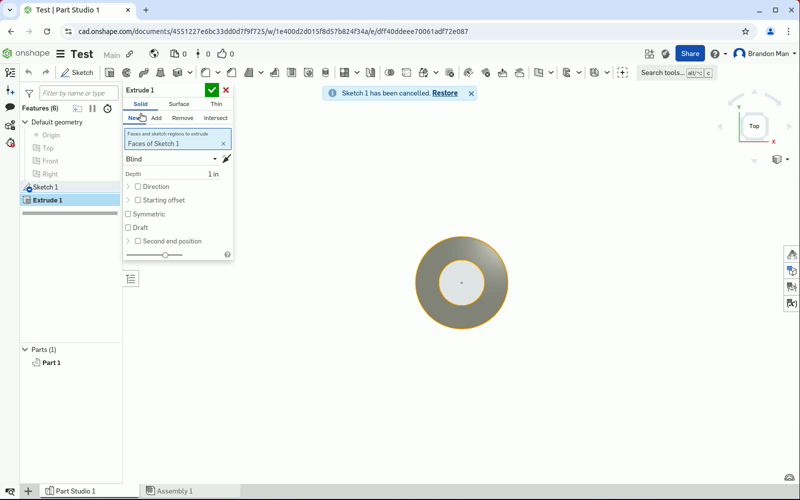
mouse_move(137, 120)
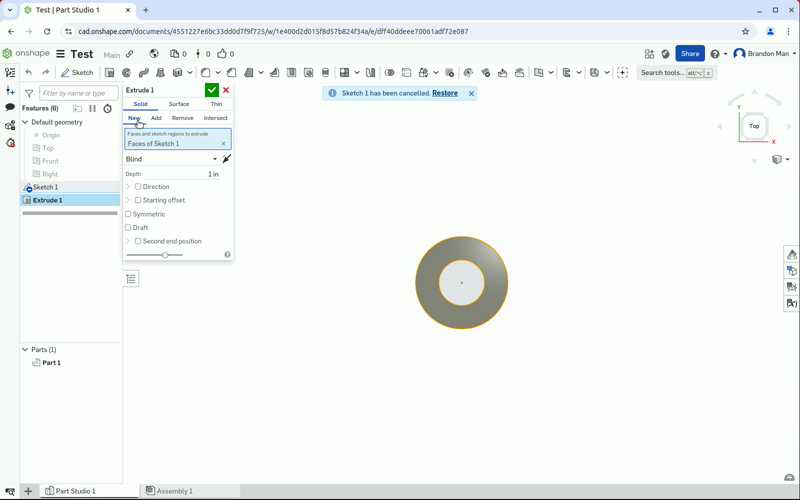
click(137, 120)
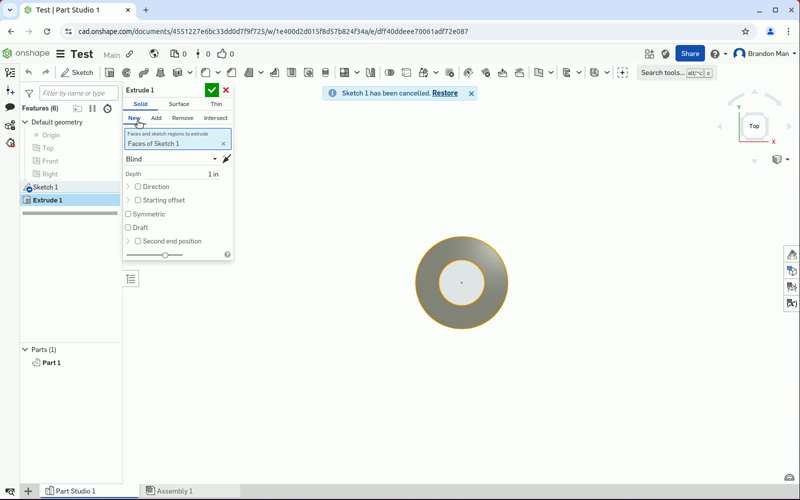
key(tab, 4)
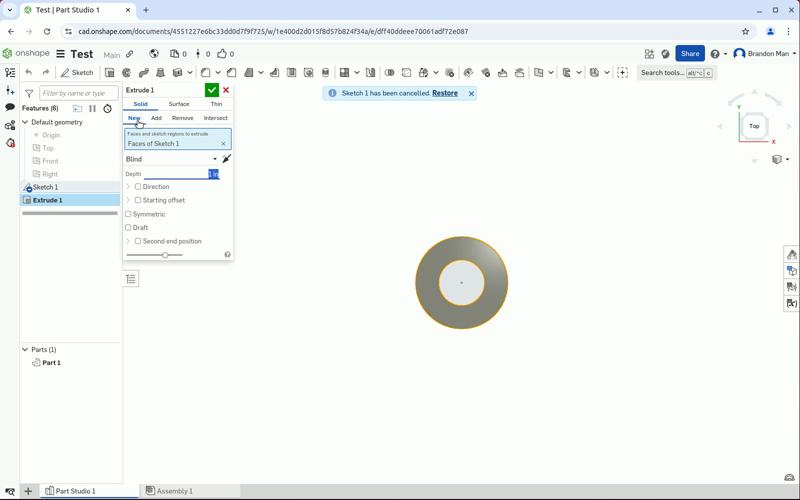
text(13.961)
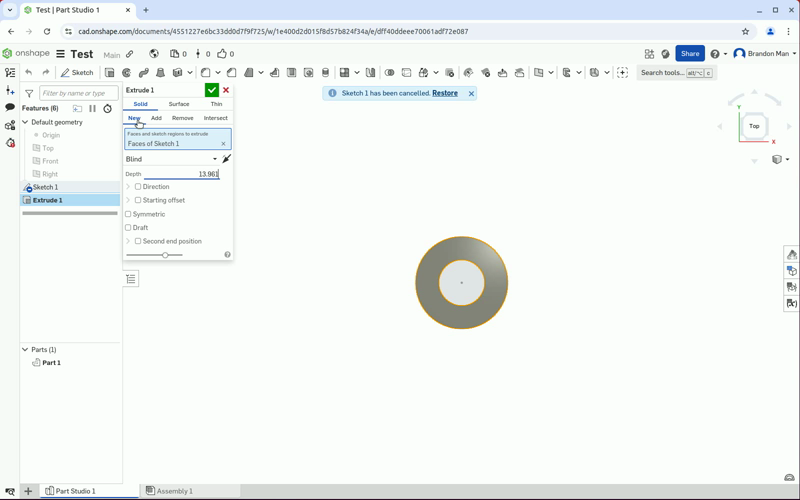
key(enter)
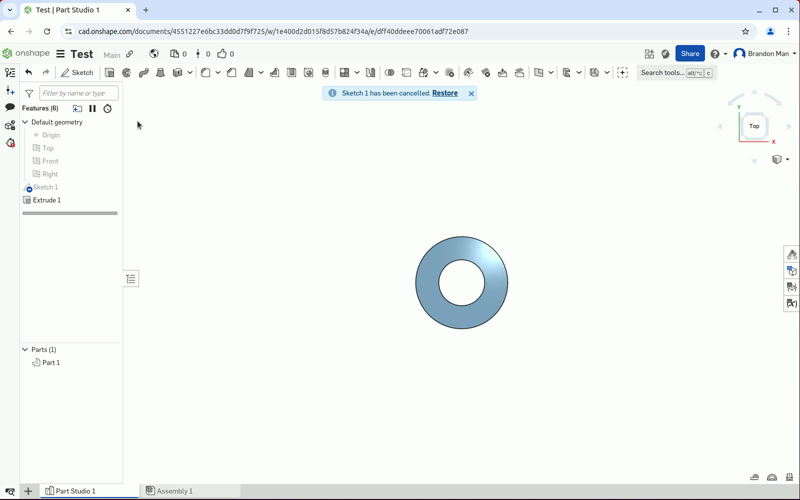
key(shift+h)
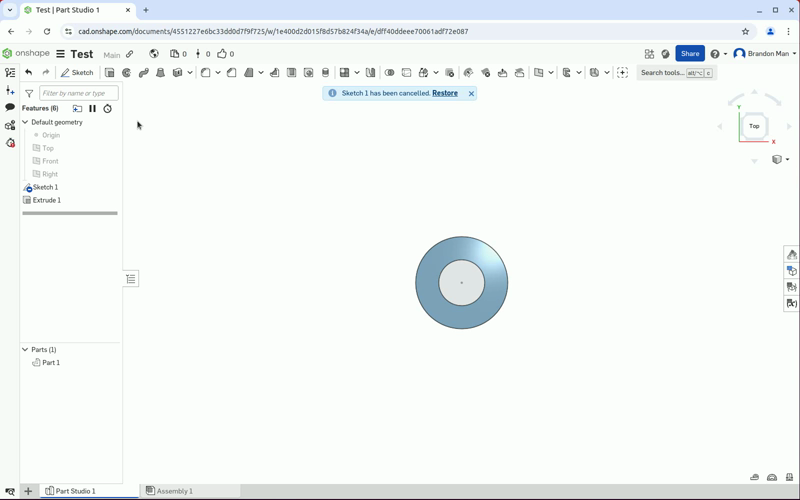
key(shift+h)
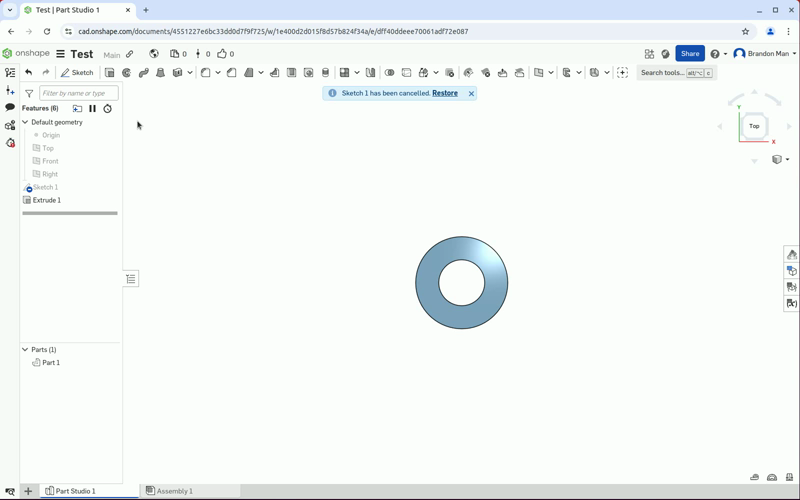
mouse_move(73, 189)
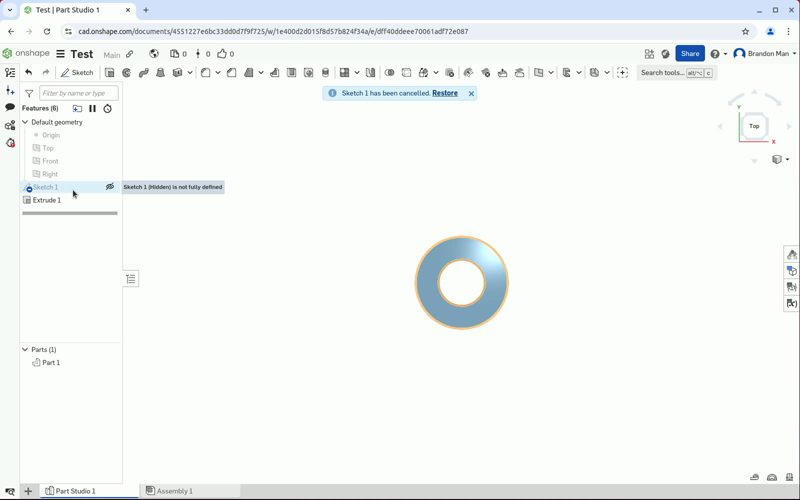
click(73, 189)
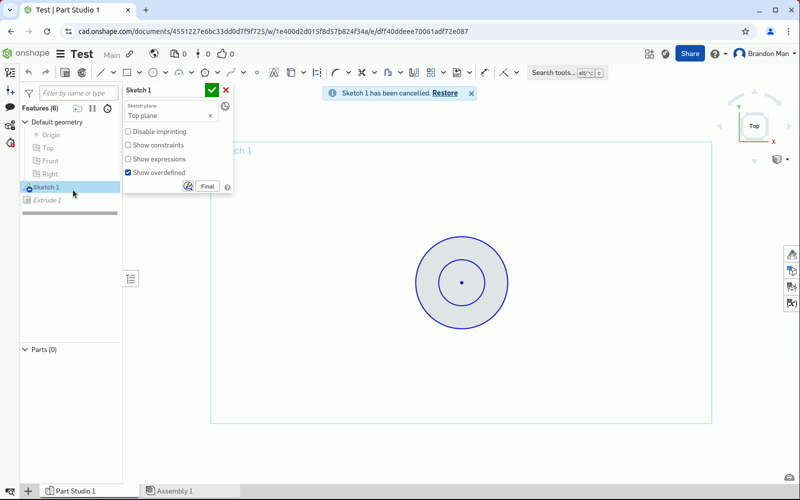
mouse_move(229, 92)
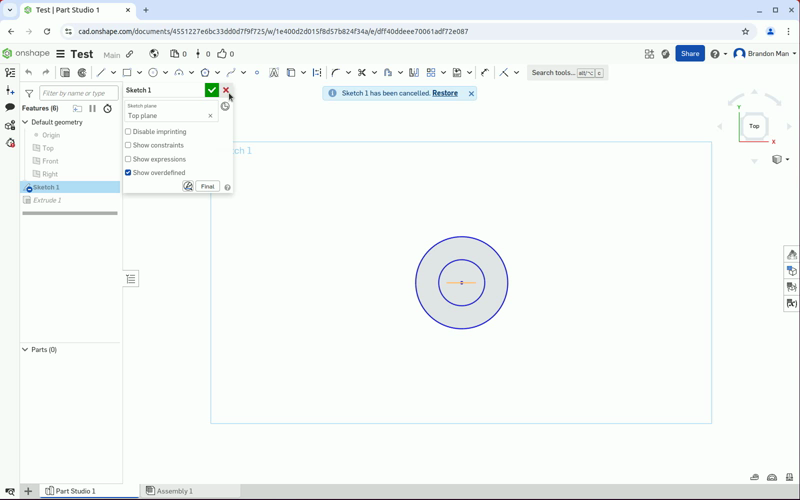
click(229, 92)
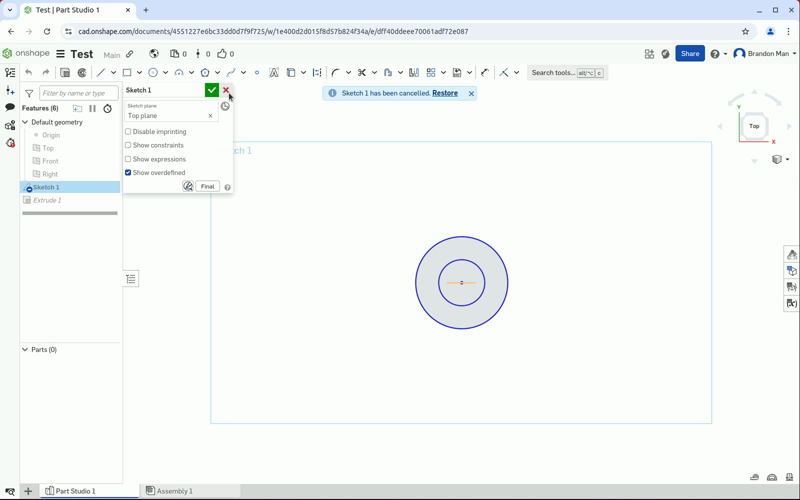
key(shift+s)
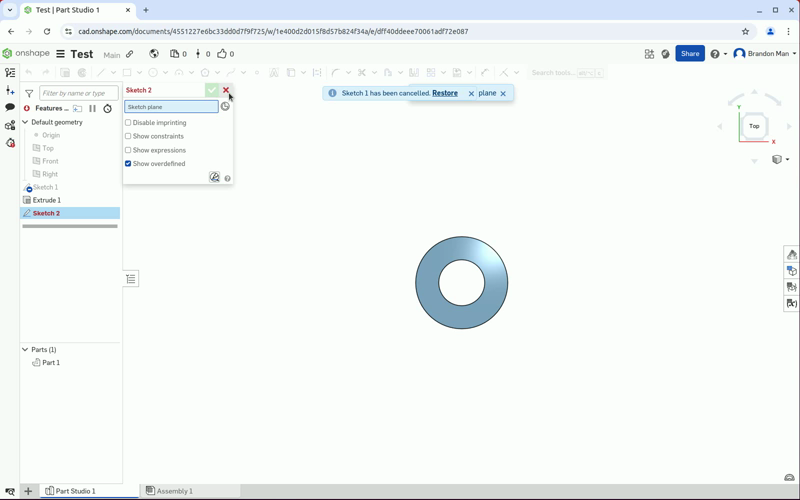
mouse_move(73, 150)
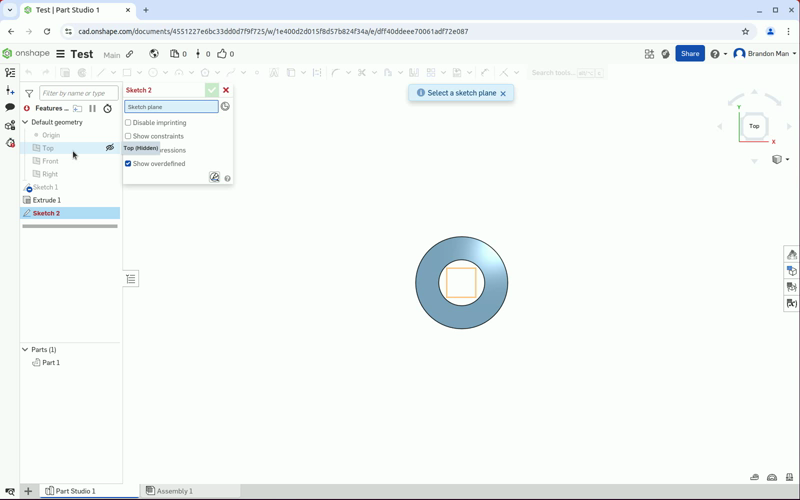
click(73, 150)
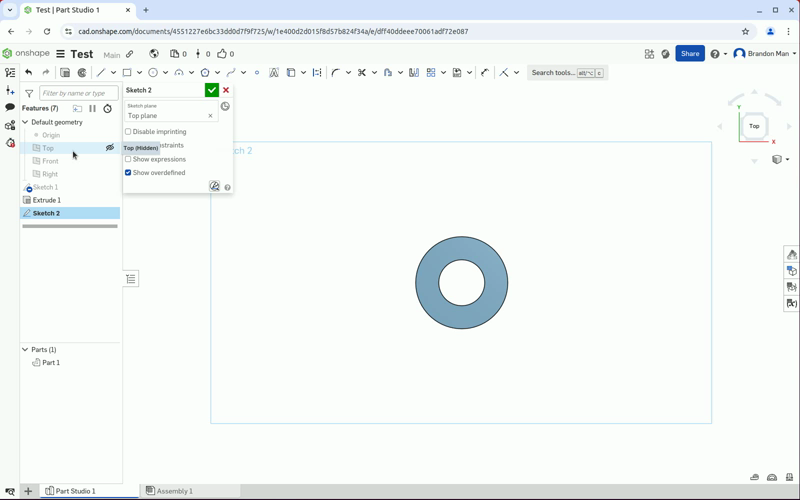
mouse_move(73, 352)
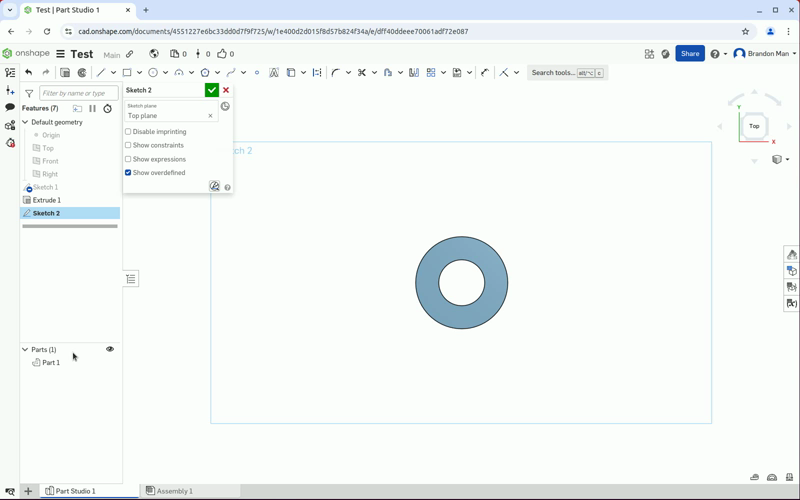
key(y)
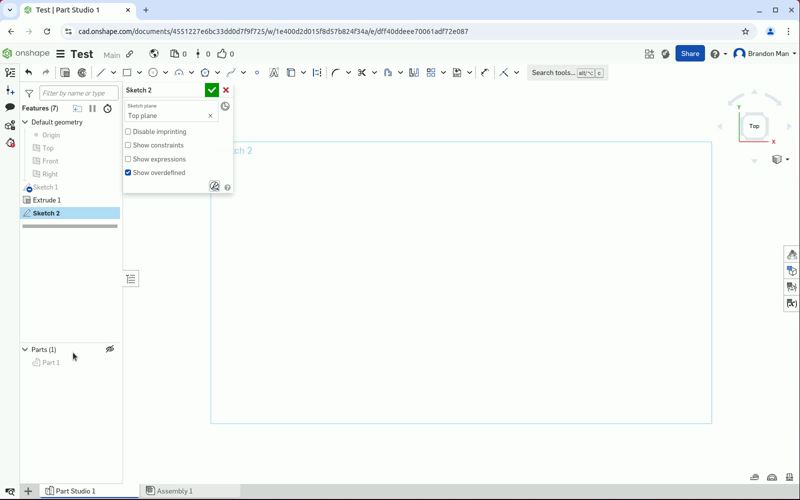
key(l)
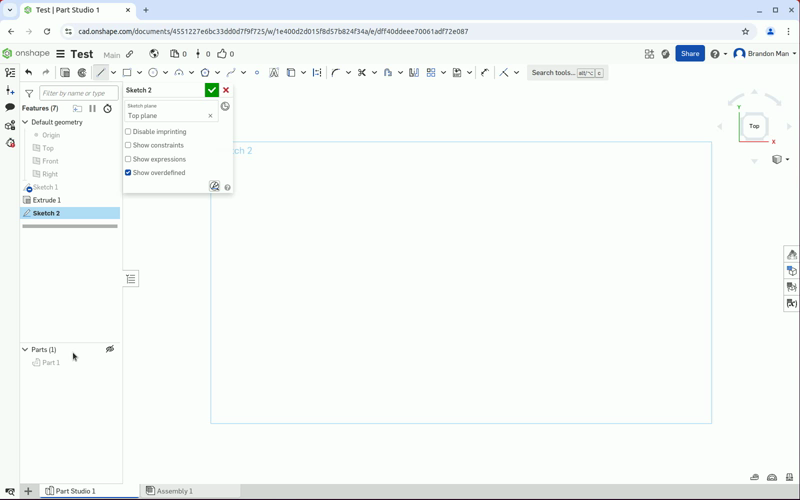
key_down(shift)
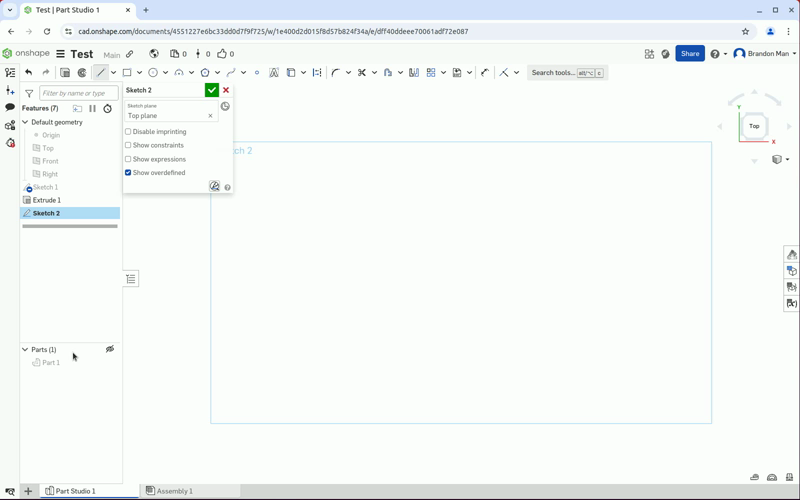
mouse_move(460, 327)
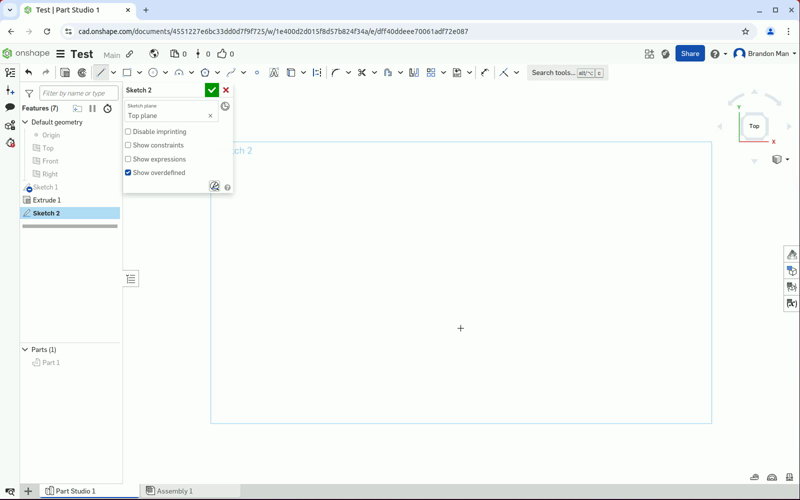
click(460, 327)
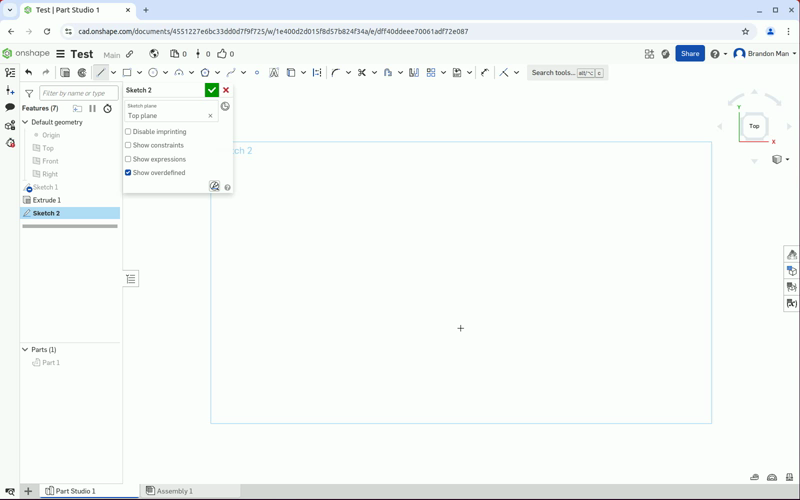
key_up(shift)
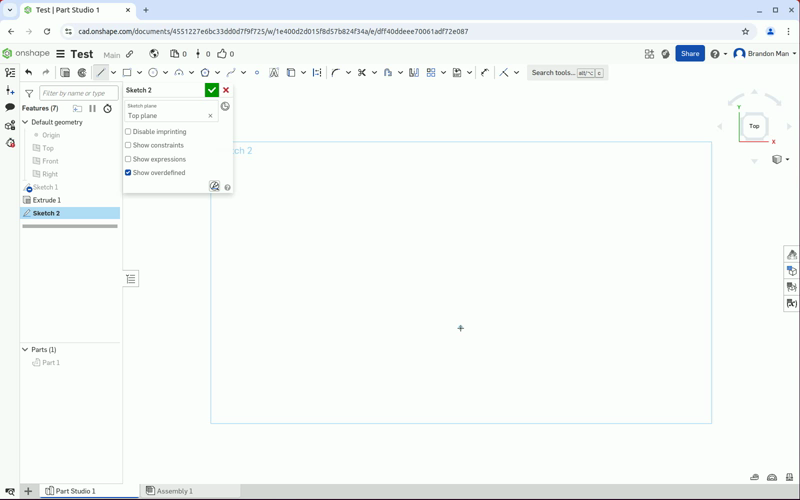
key_down(shift)
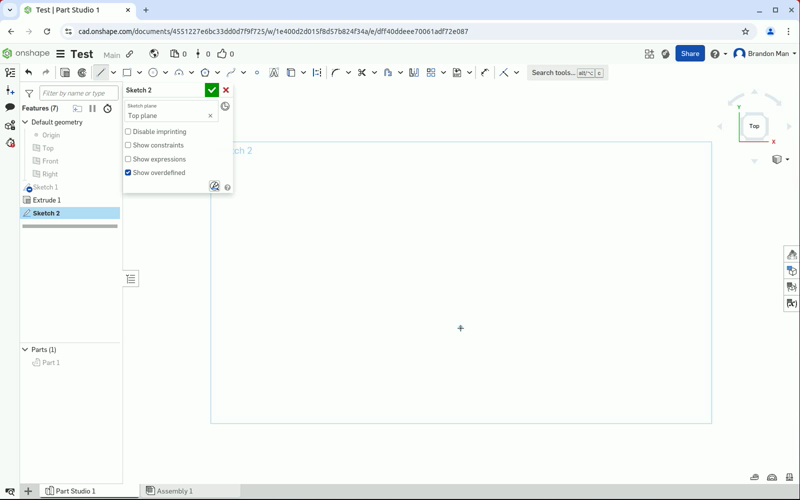
mouse_move(573, 327)
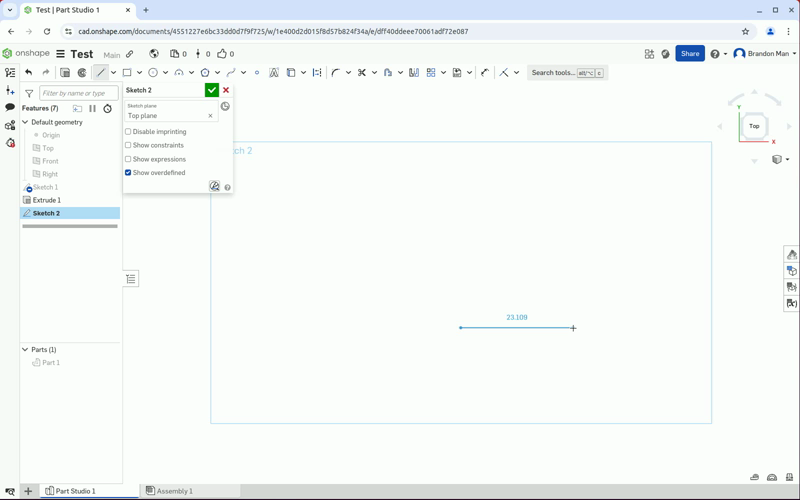
click(573, 327)
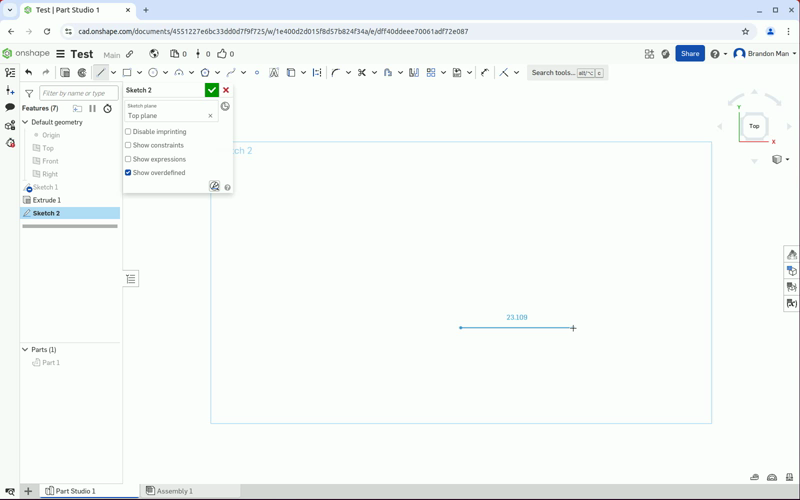
key_up(shift)
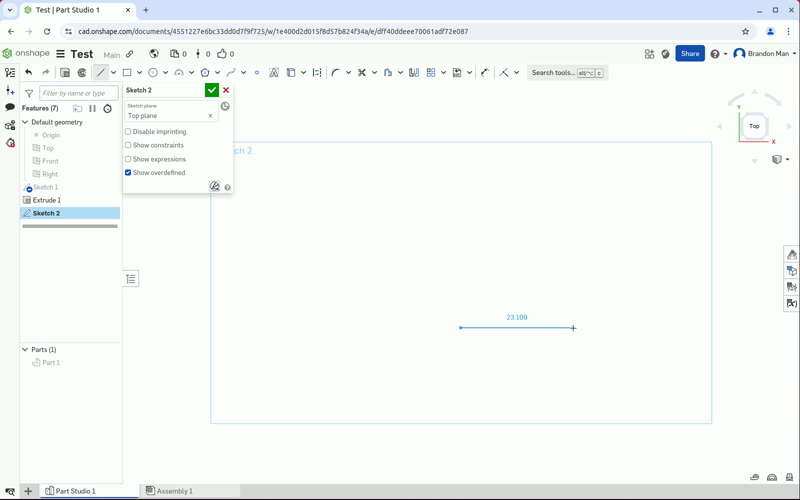
key_down(shift)
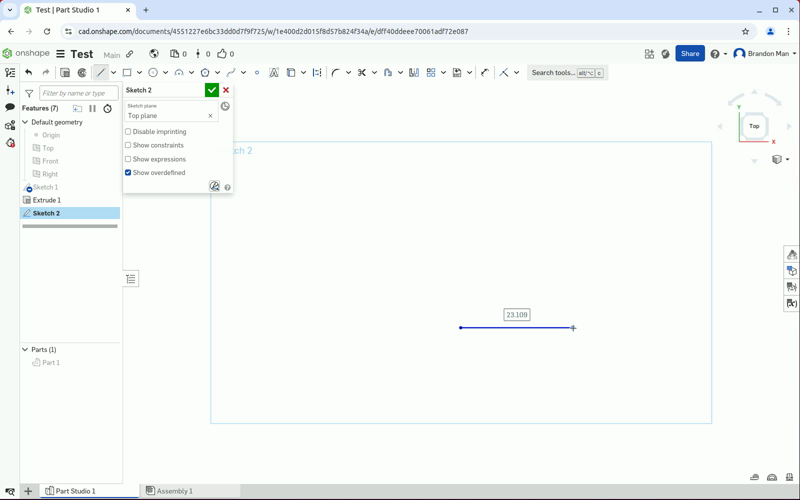
mouse_move(573, 237)
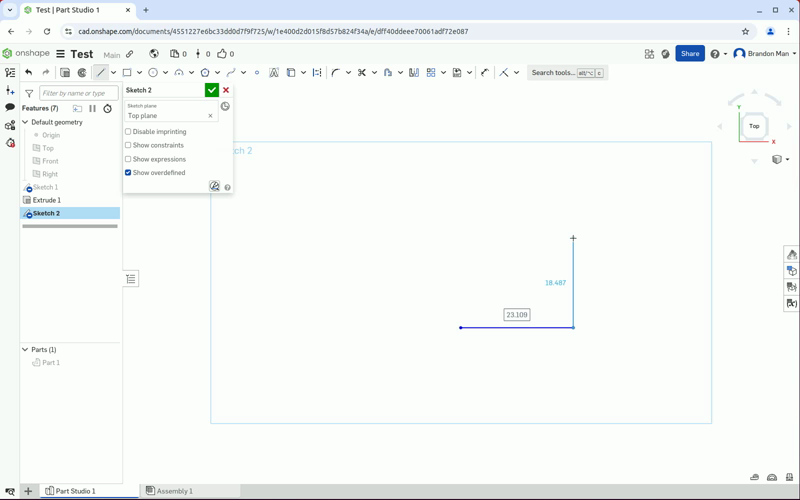
click(573, 237)
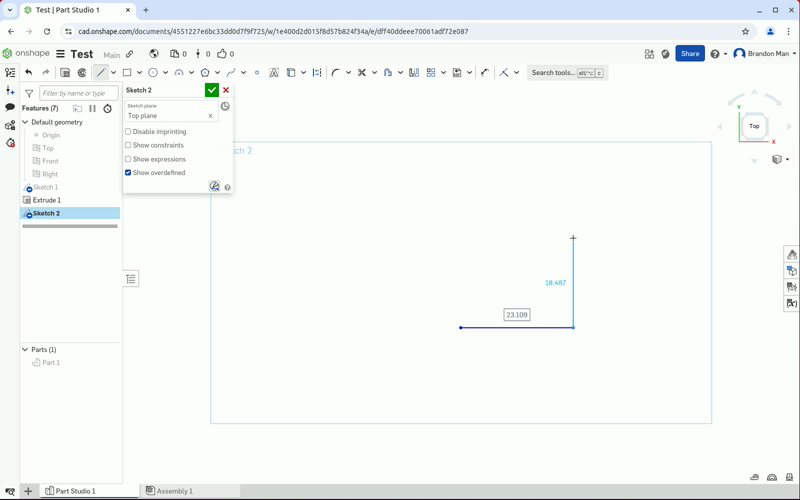
key_up(shift)
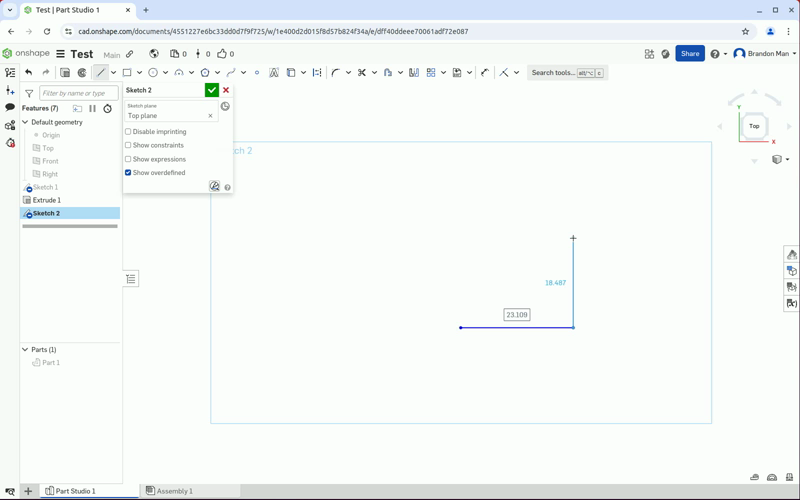
key_down(shift)
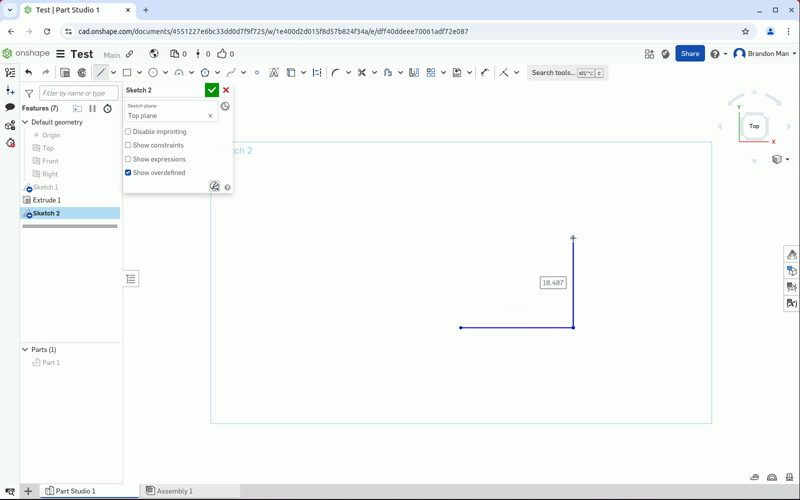
mouse_move(460, 237)
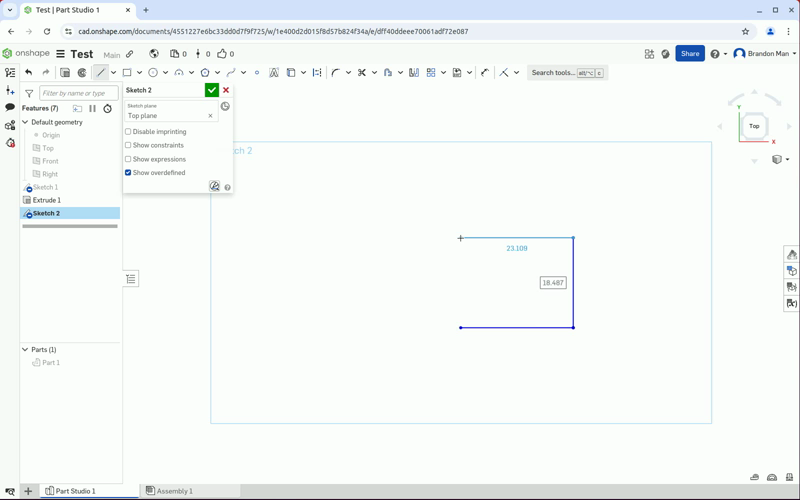
click(460, 237)
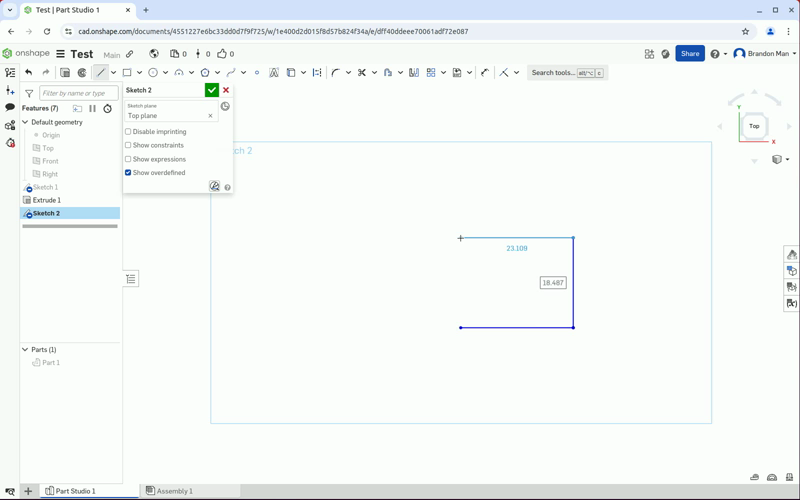
key_up(shift)
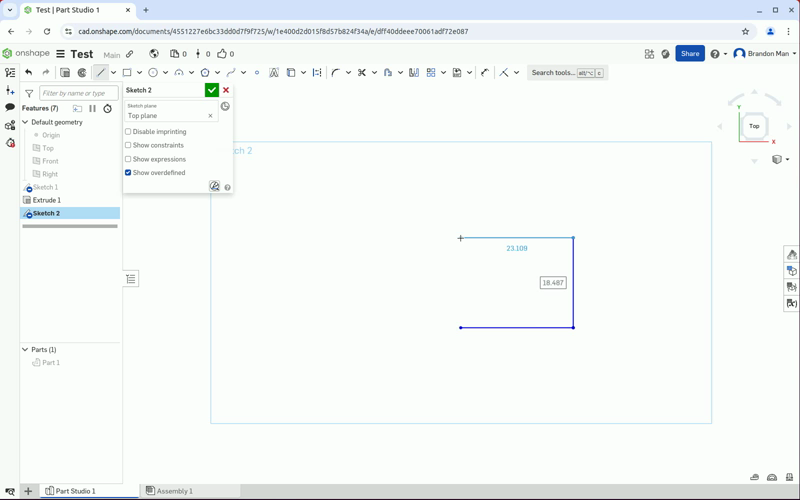
key_down(shift)
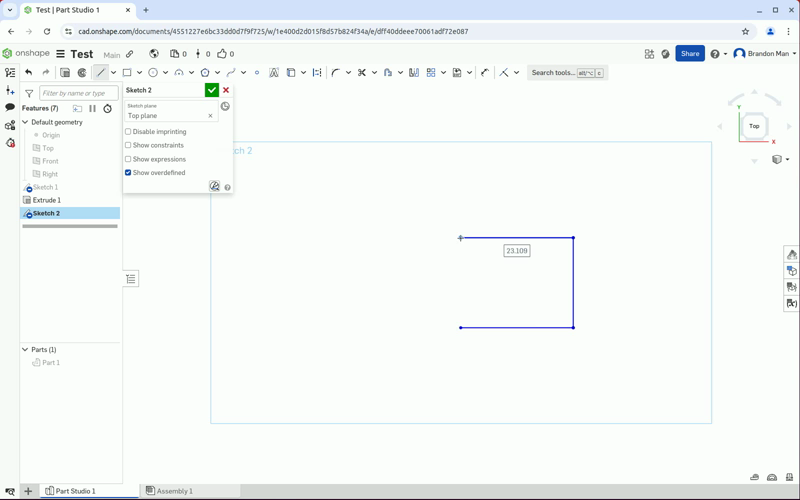
mouse_move(460, 327)
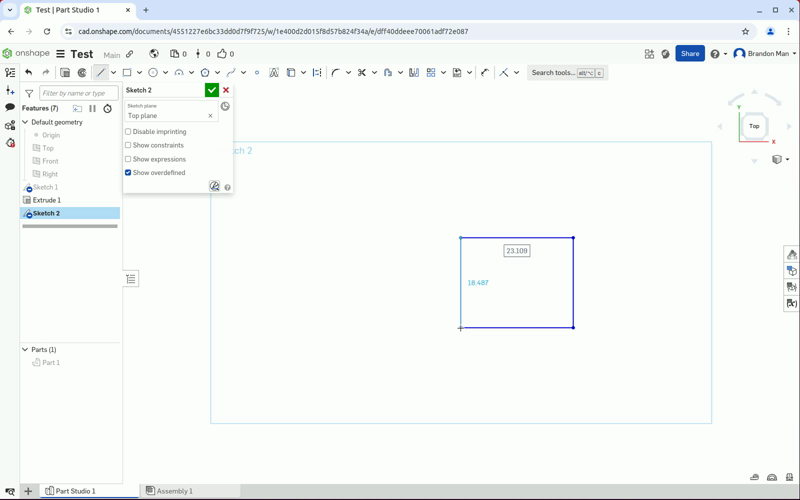
key_up(shift)
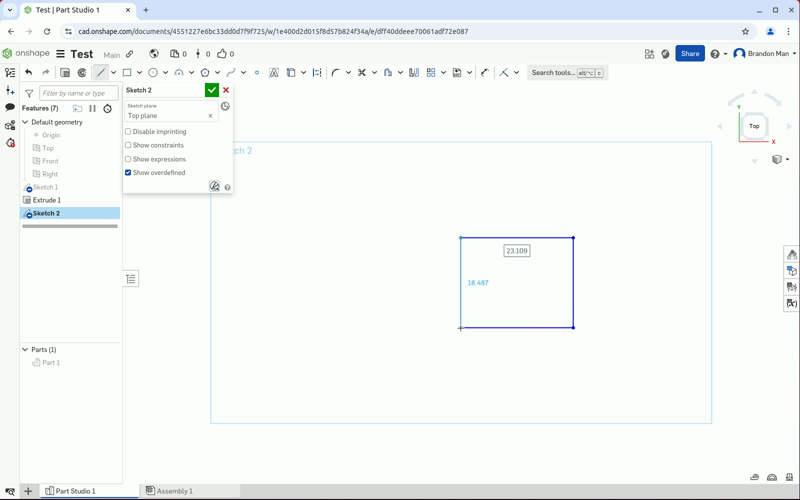
click(460, 327)
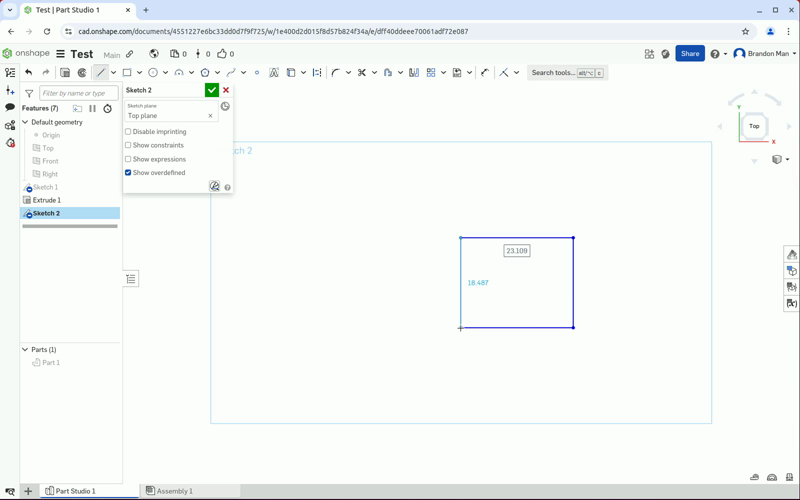
key(esc)
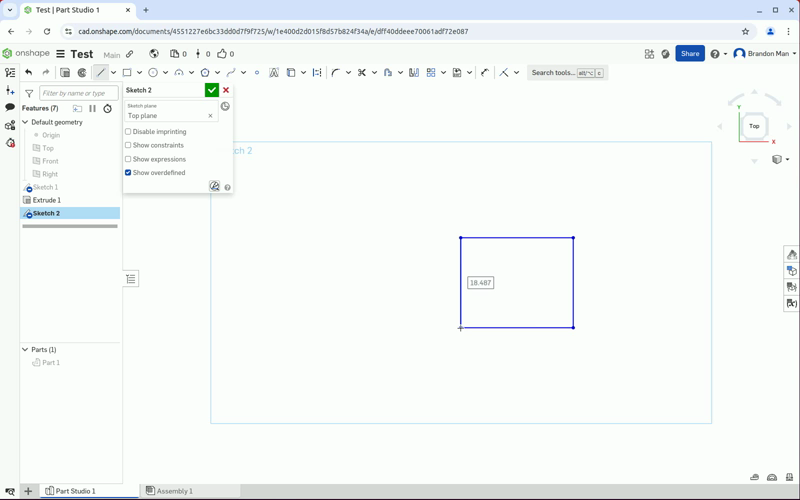
mouse_move(514, 272)
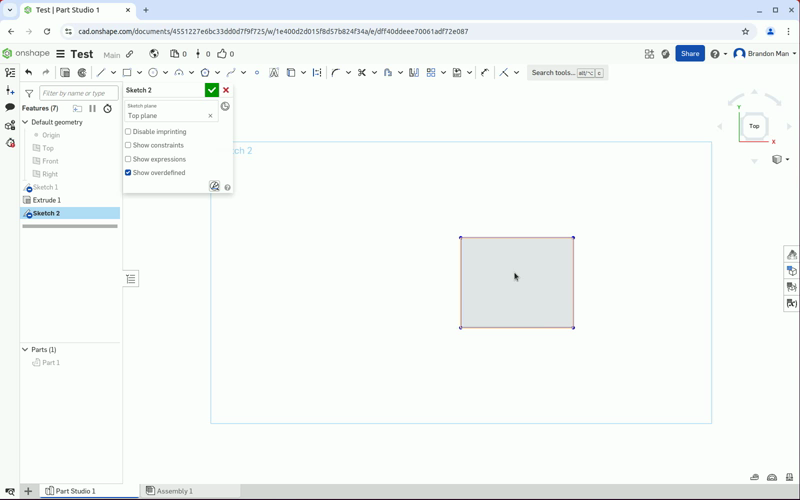
click(514, 272)
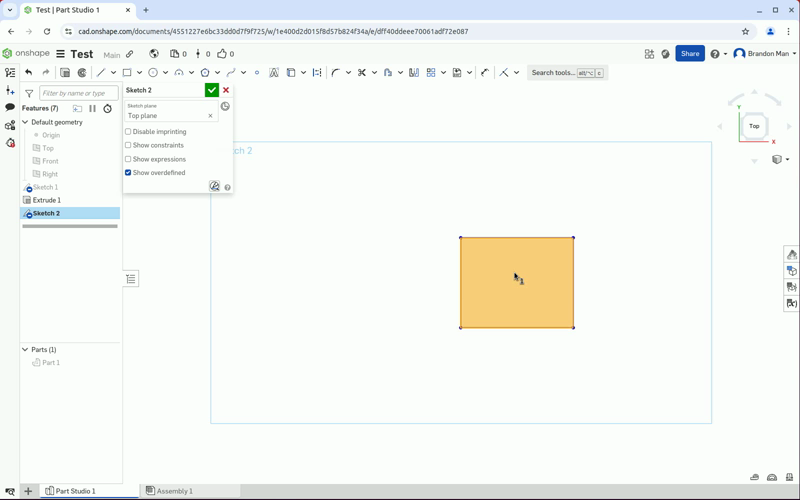
mouse_move(73, 352)
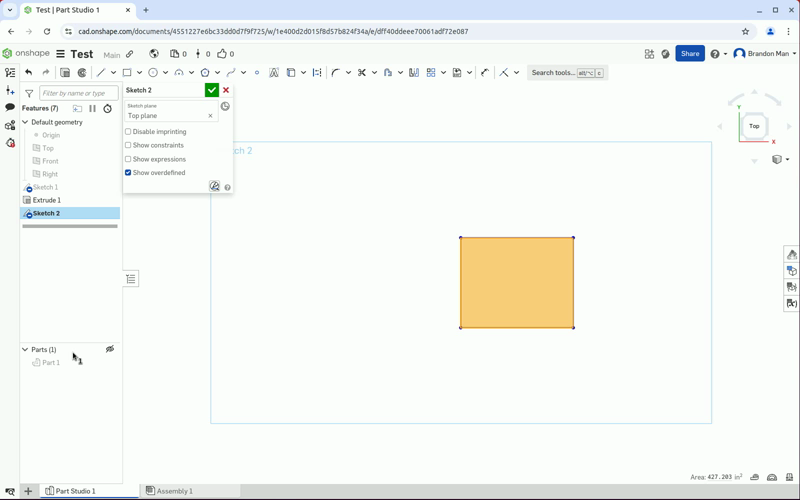
key(shift+y)
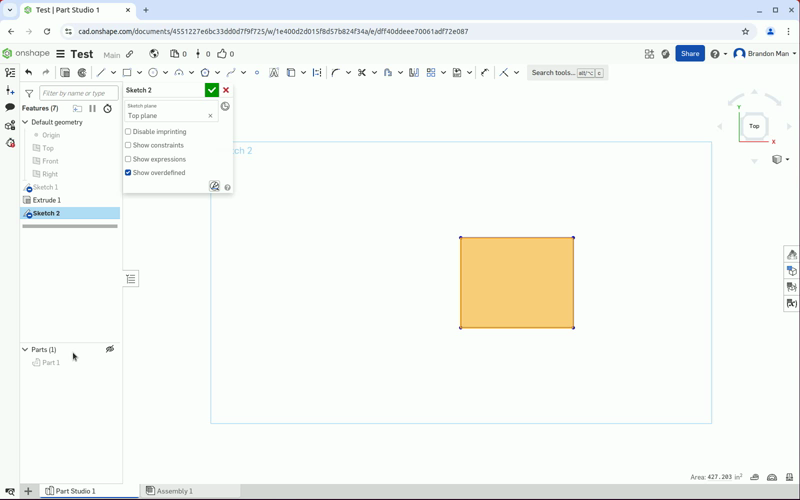
key(shift+e)
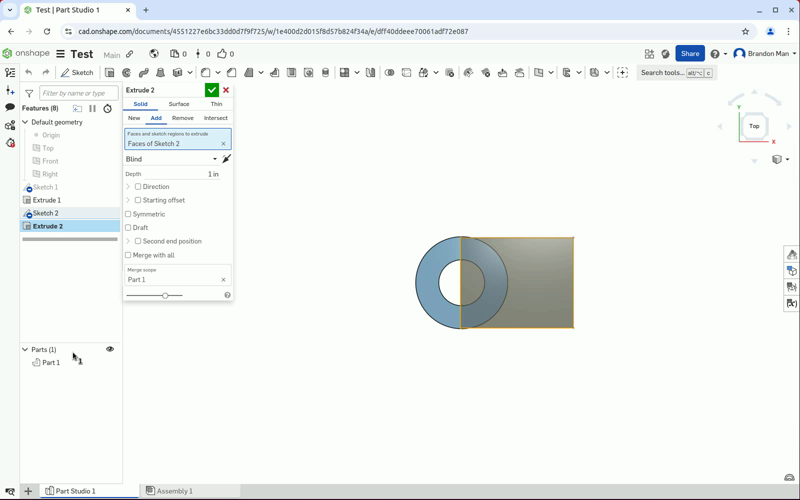
mouse_move(143, 106)
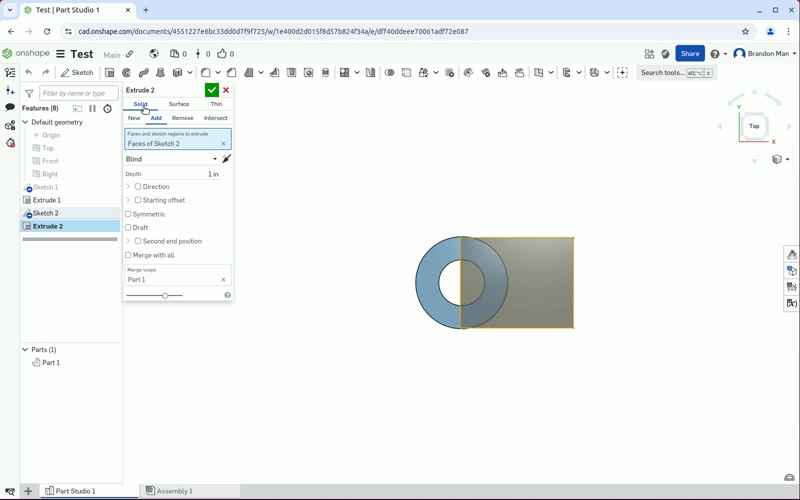
click(143, 106)
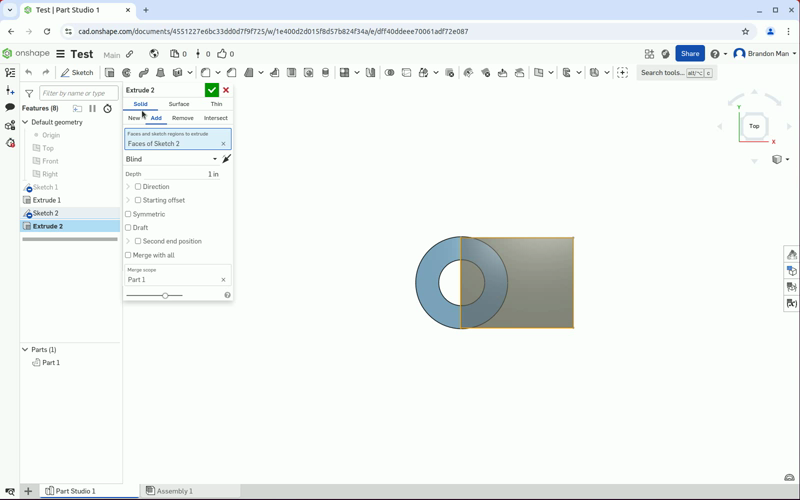
mouse_move(137, 120)
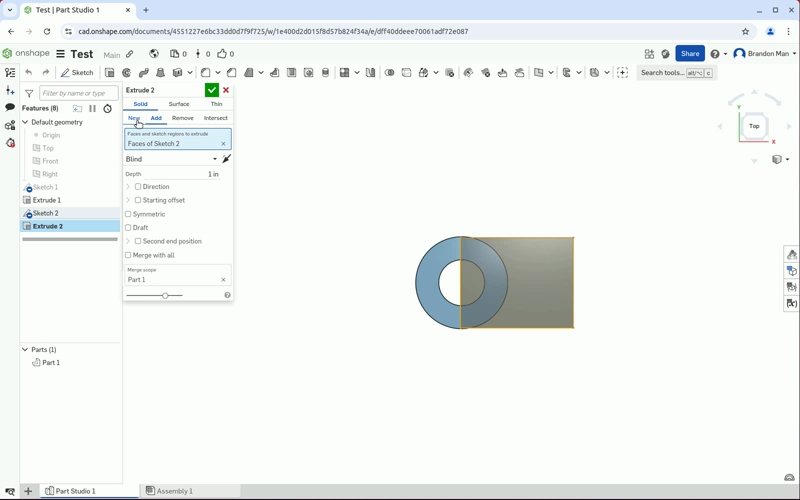
click(137, 120)
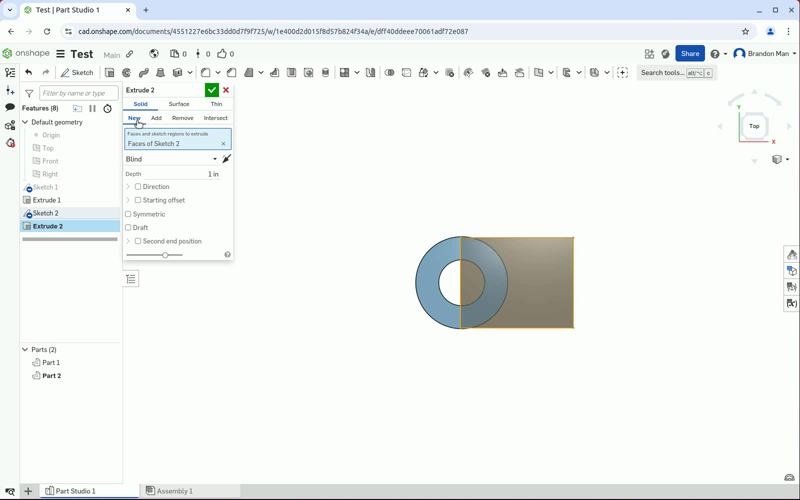
key(tab, 4)
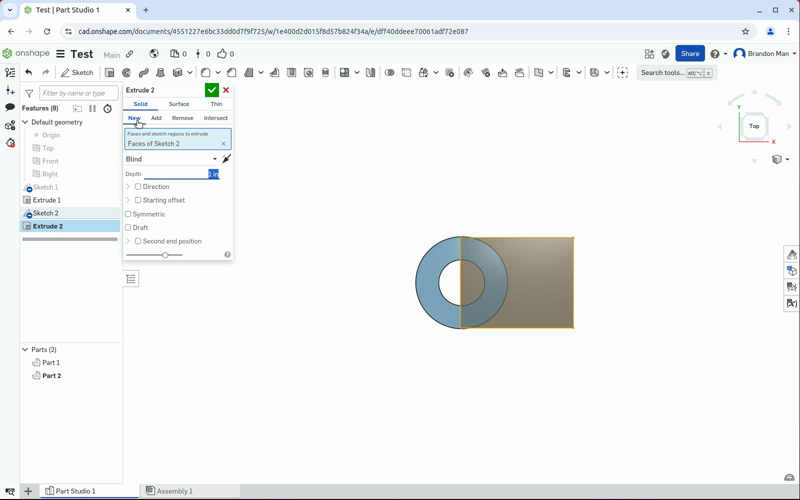
text(4.574)
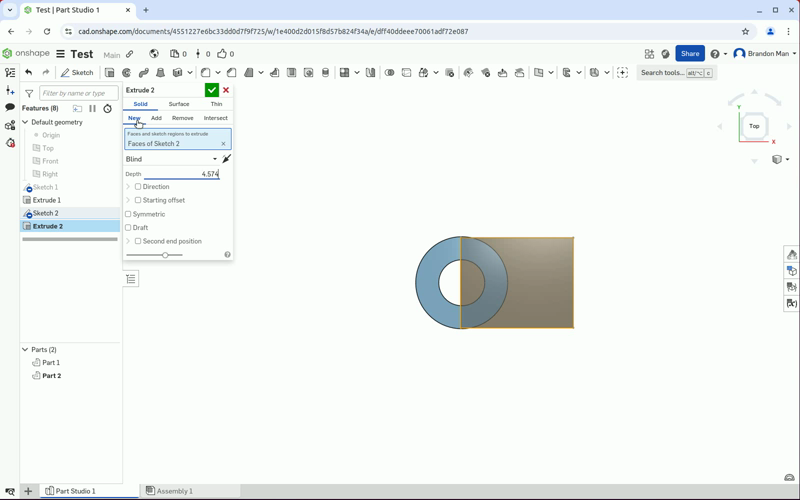
key(enter)
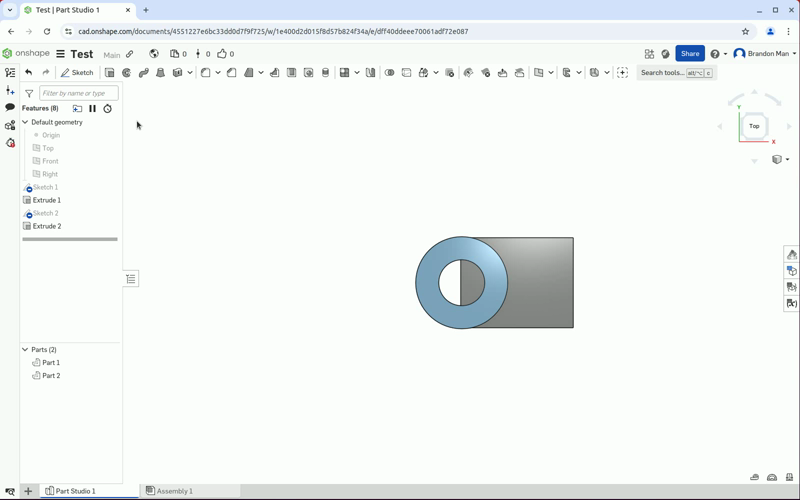
key(shift+h)
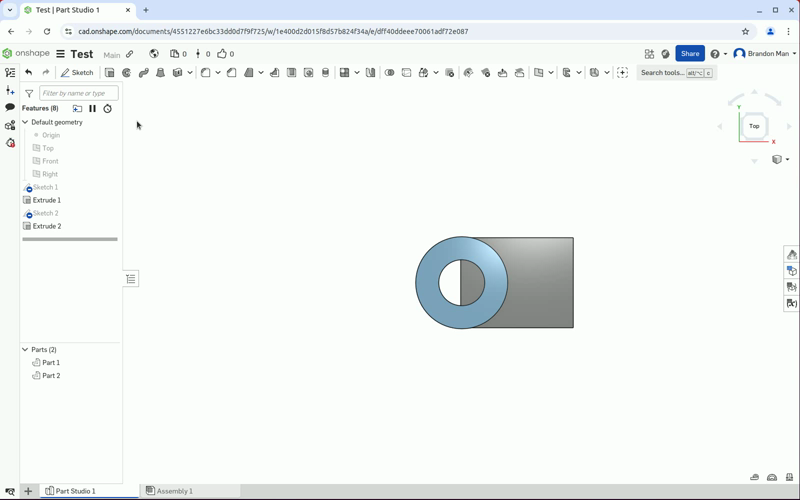
key(shift+h)
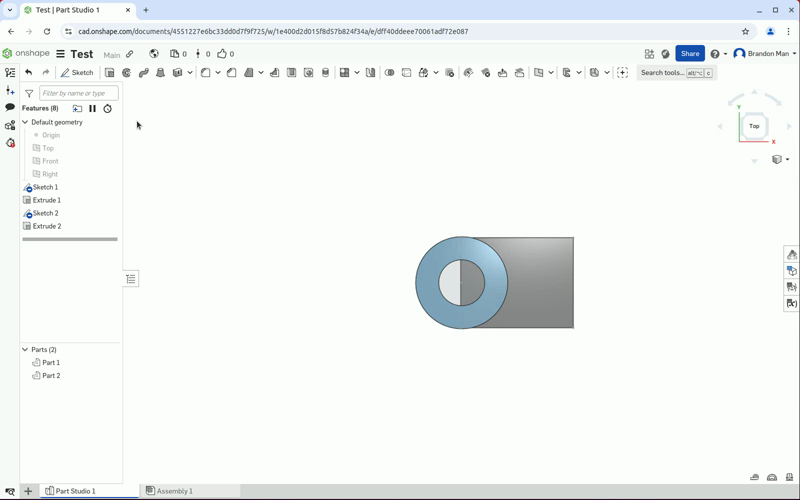
key(shift+7)
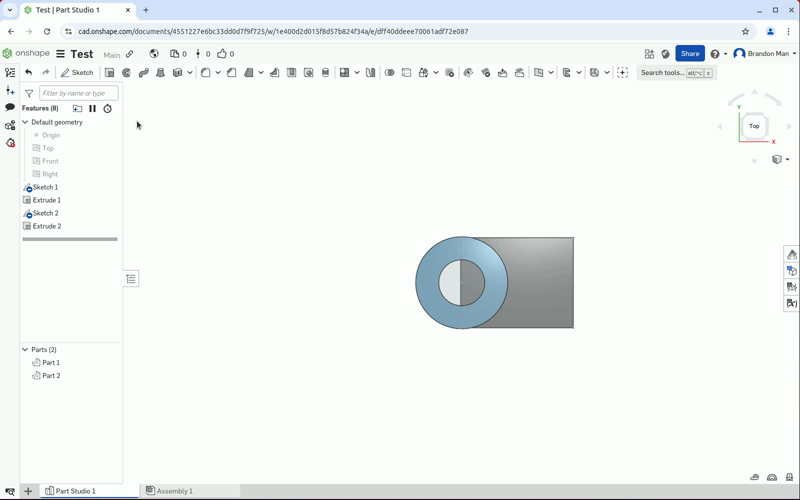
key(up, 3)
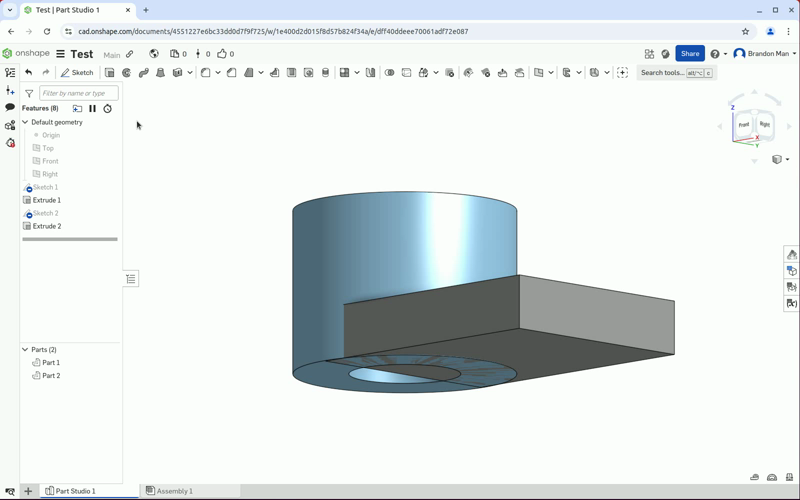
key(left, 3)
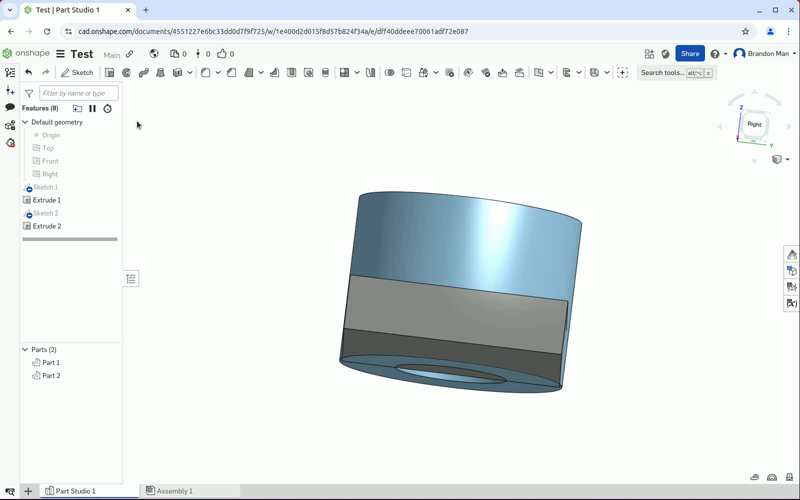
key(right, 3)
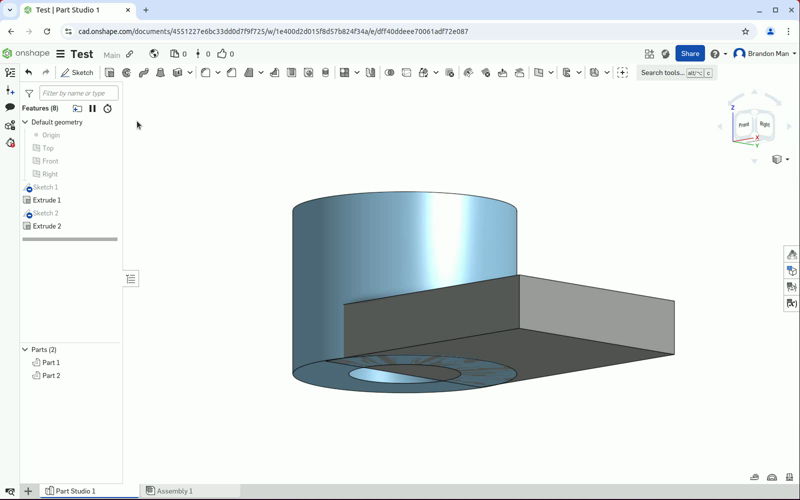
key(down, 3)
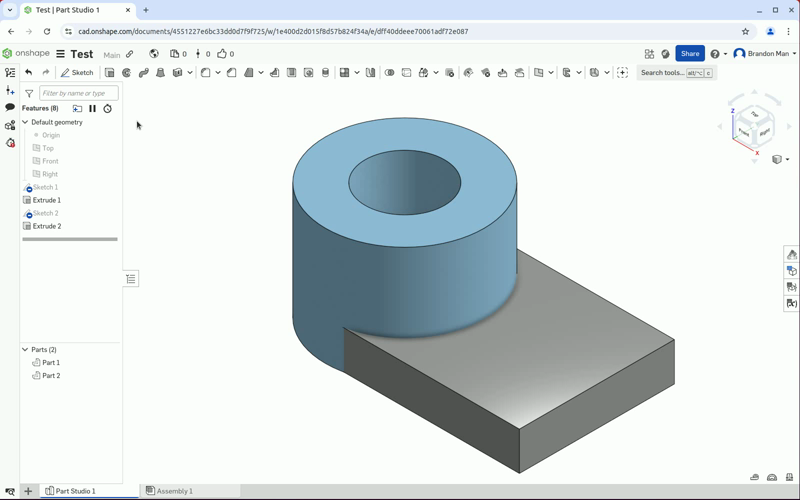
mouse_move(73, 189)
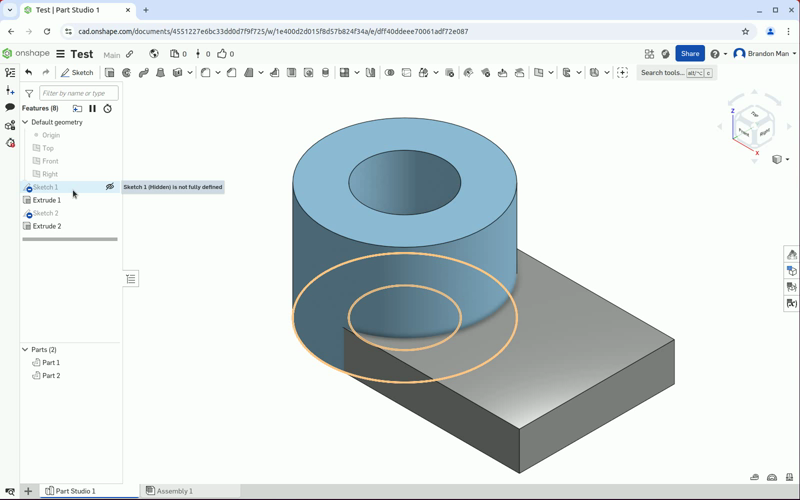
click(73, 189)